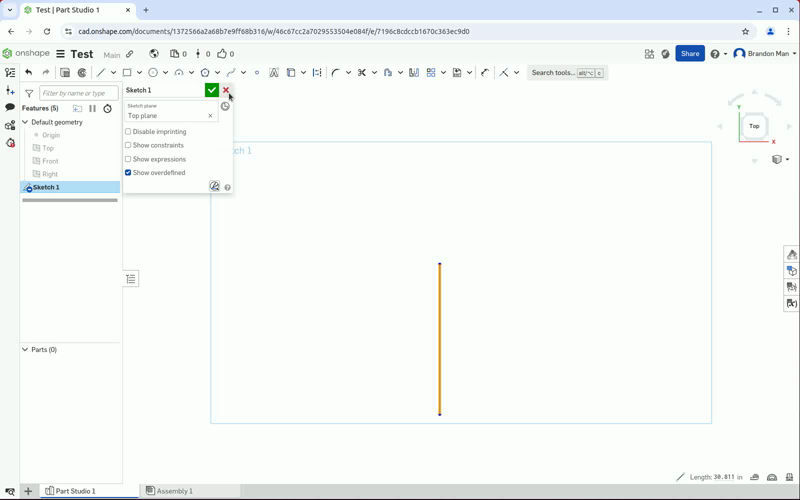
key(shift+h)
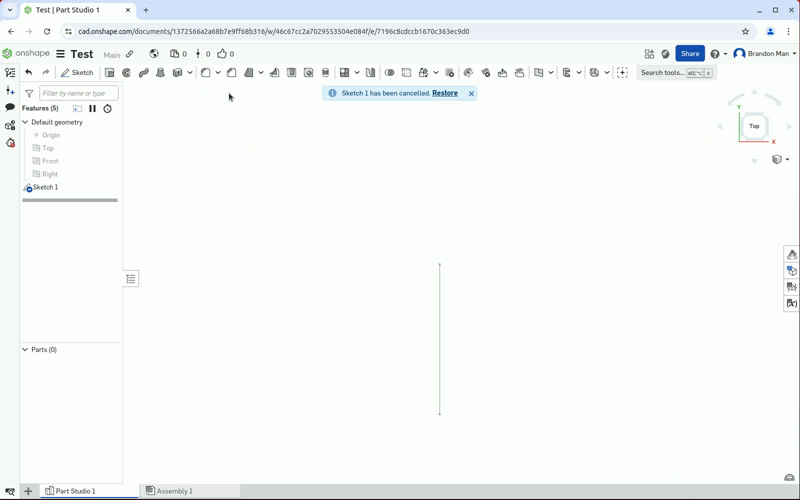
key(shift+s)
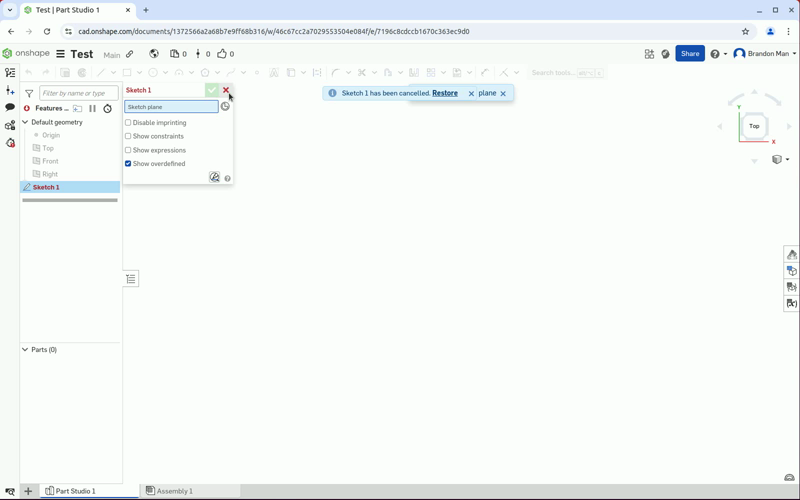
mouse_move(73, 150)
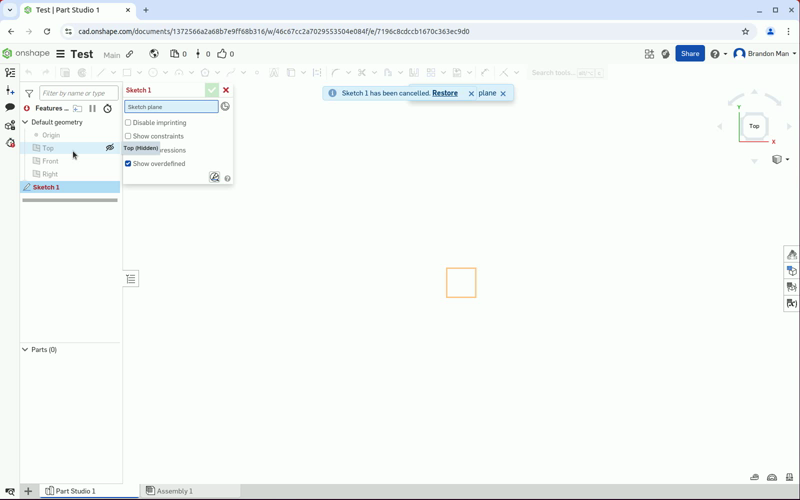
click(73, 150)
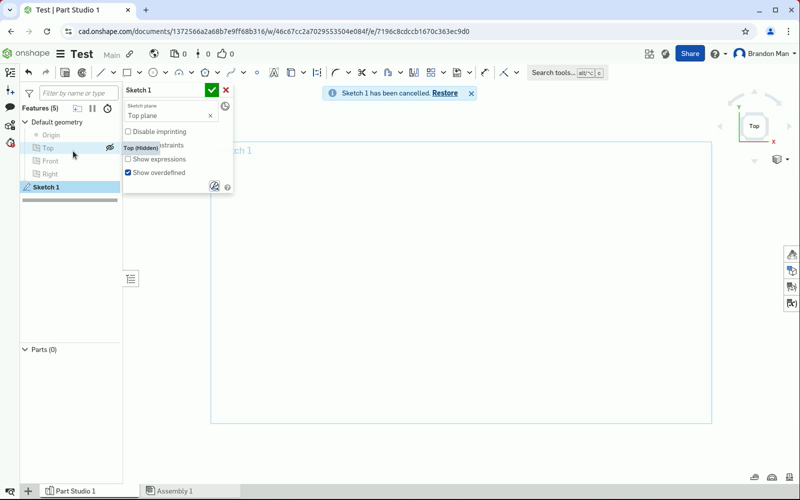
mouse_move(73, 352)
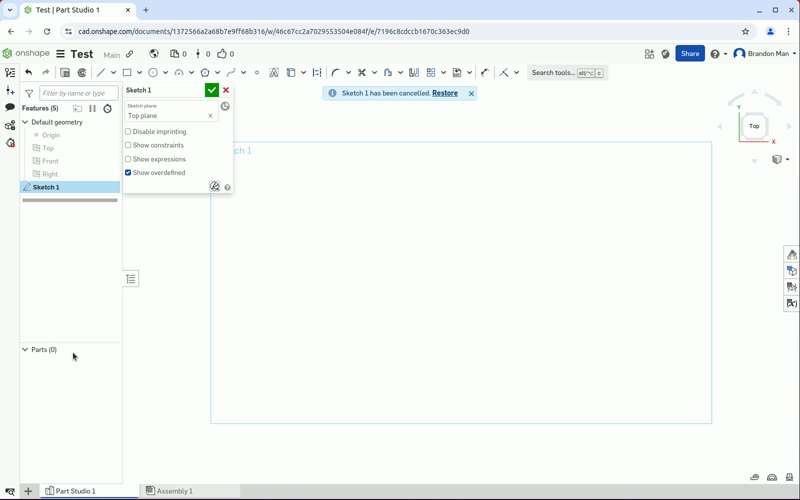
key(y)
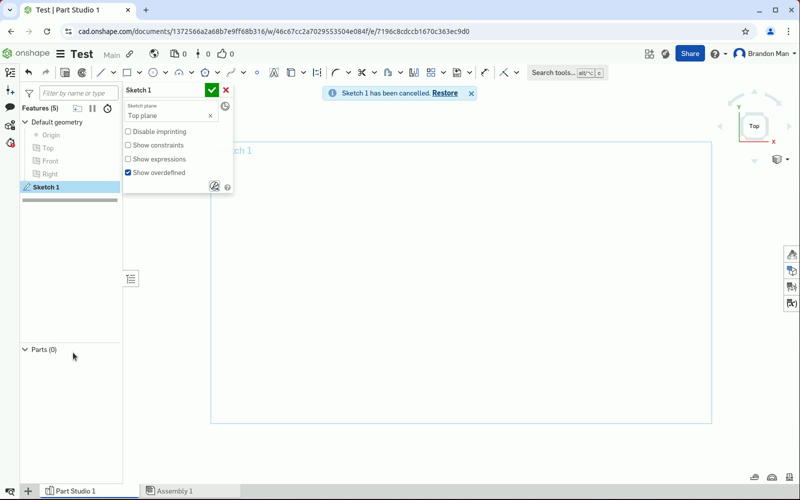
key(l)
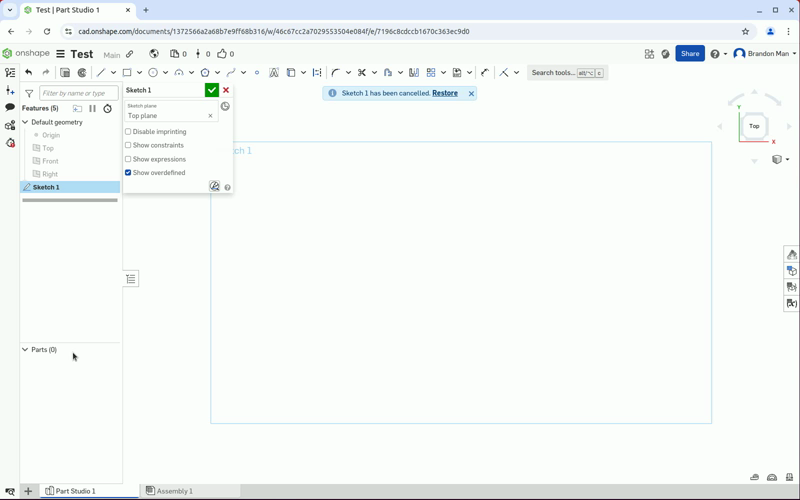
key_down(shift)
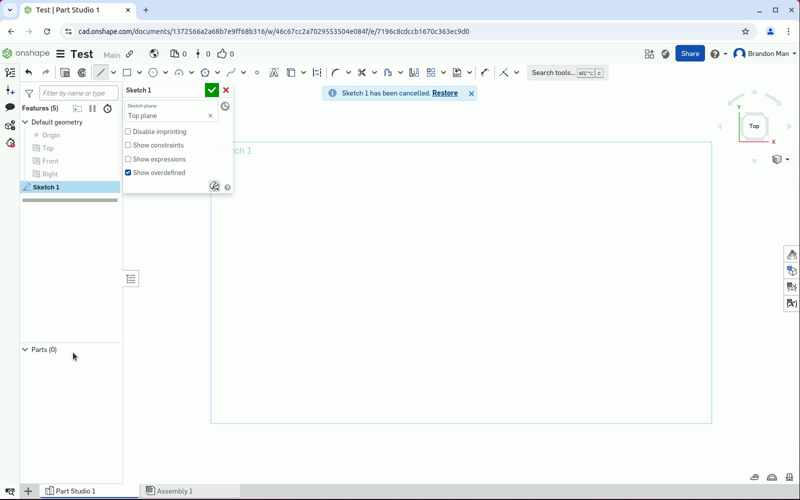
mouse_move(357, 329)
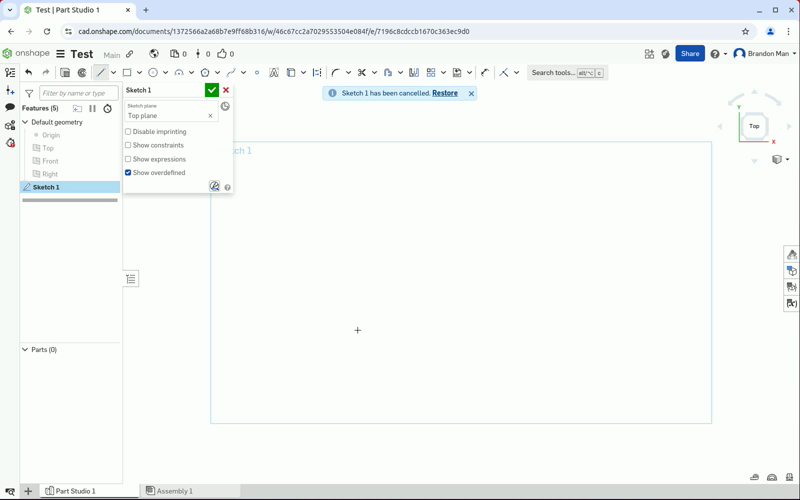
click(357, 329)
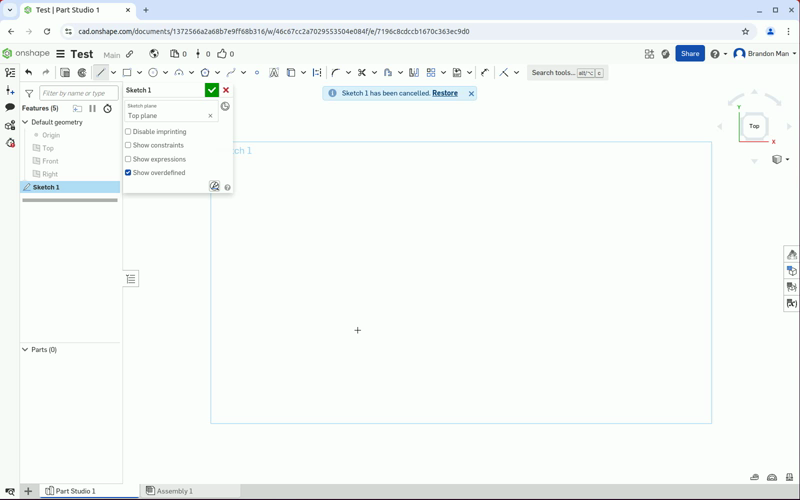
key_up(shift)
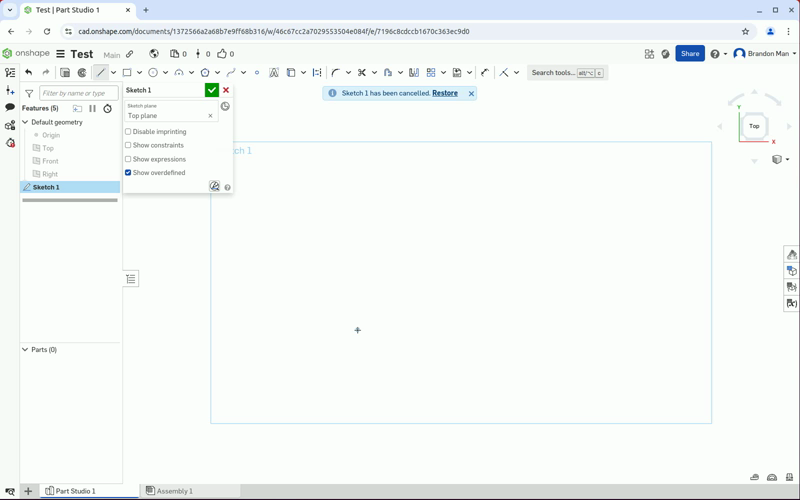
key_down(shift)
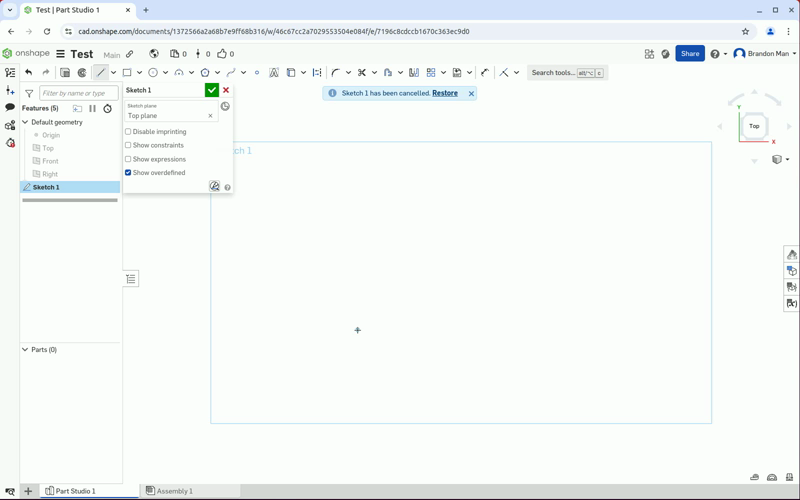
mouse_move(572, 329)
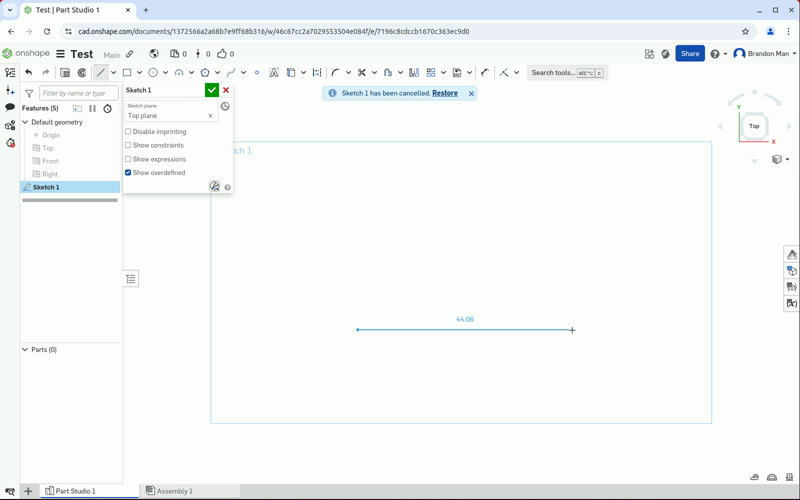
click(572, 329)
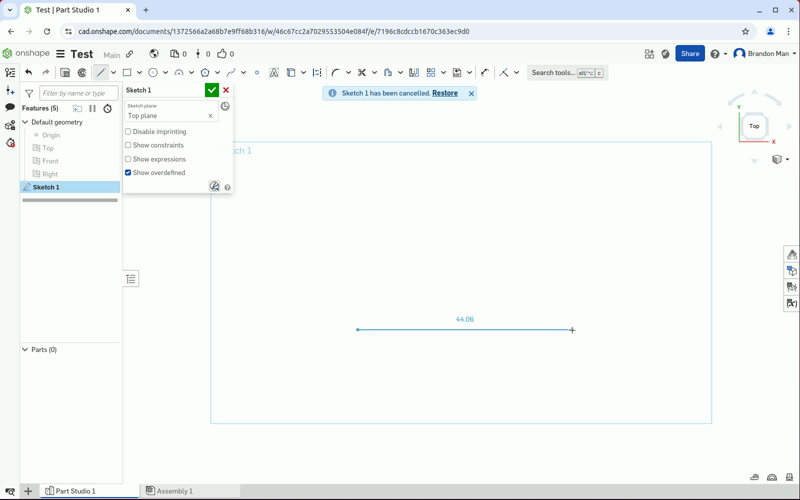
key_up(shift)
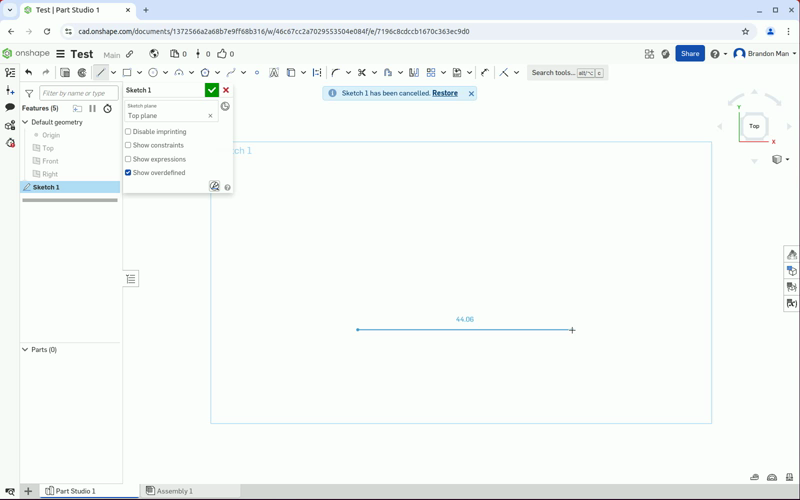
key_down(shift)
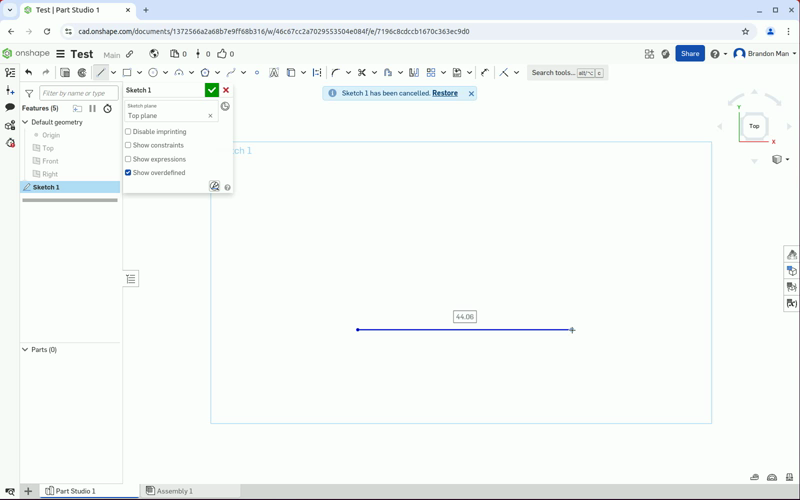
mouse_move(589, 329)
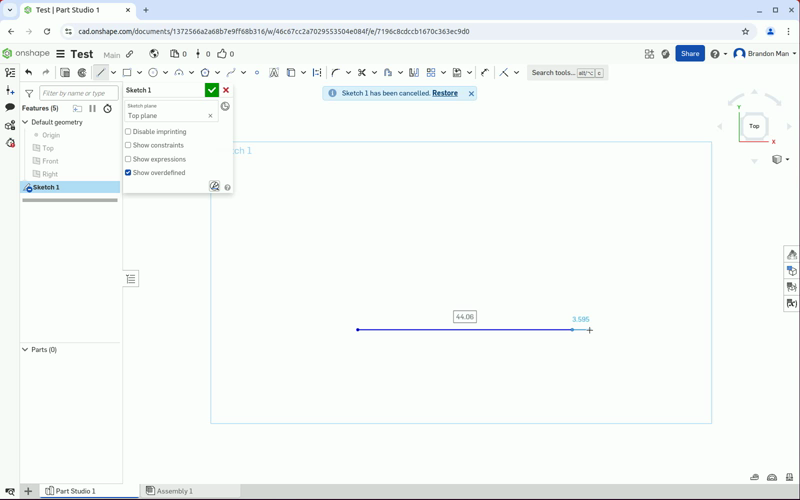
mouse_move(572, 275)
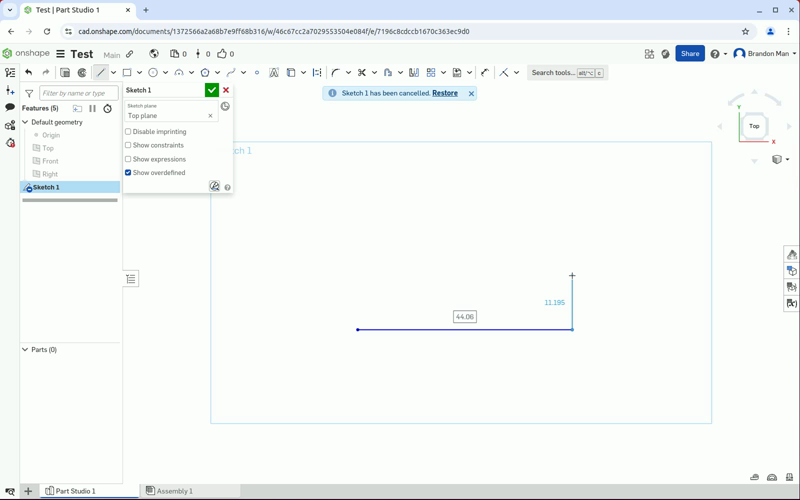
click(572, 275)
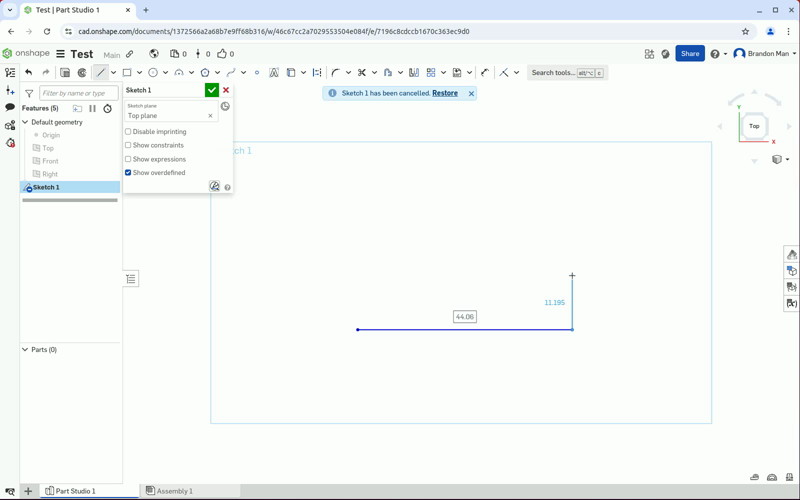
key_up(shift)
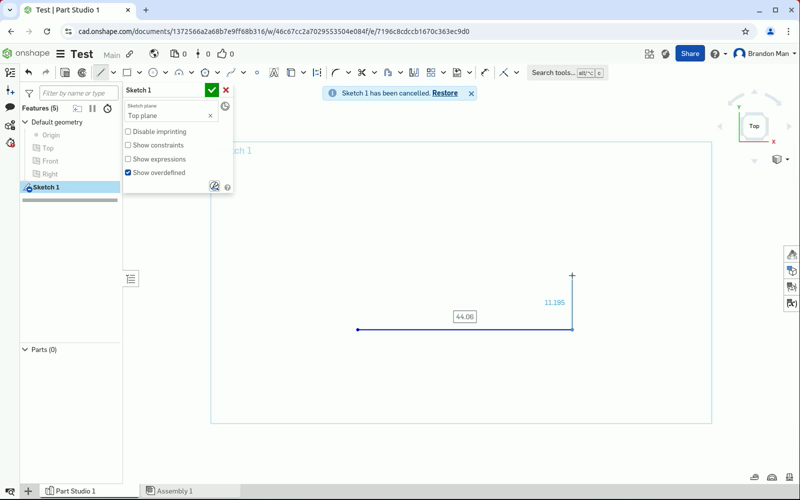
key_down(shift)
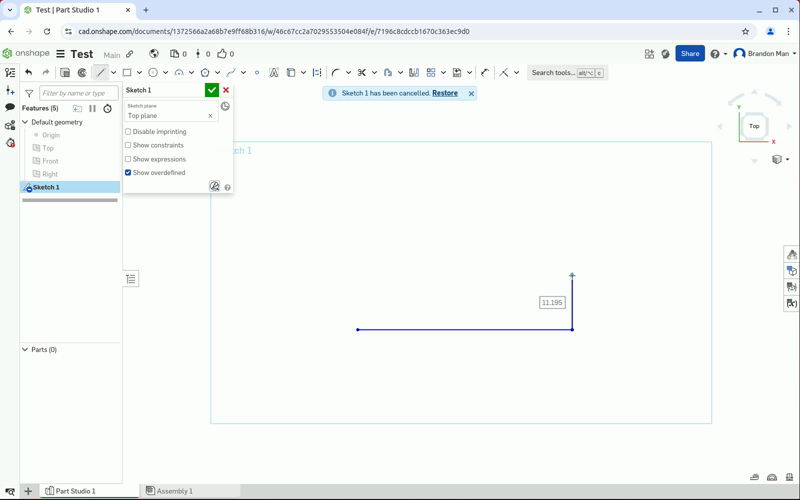
mouse_move(357, 275)
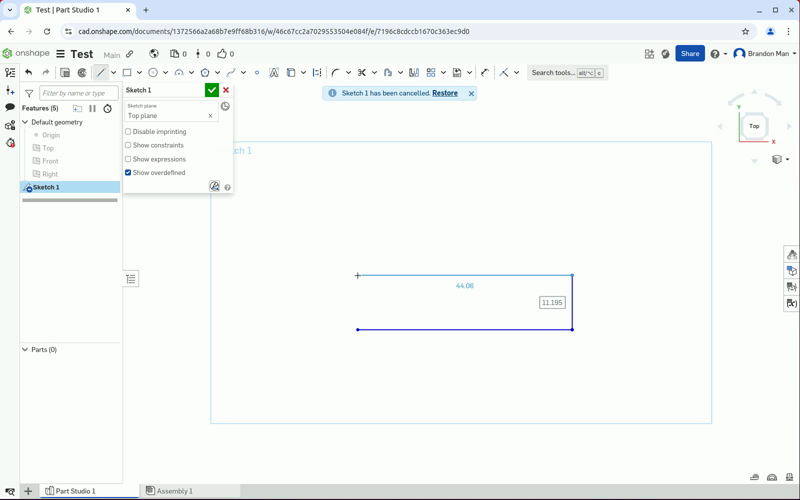
click(357, 275)
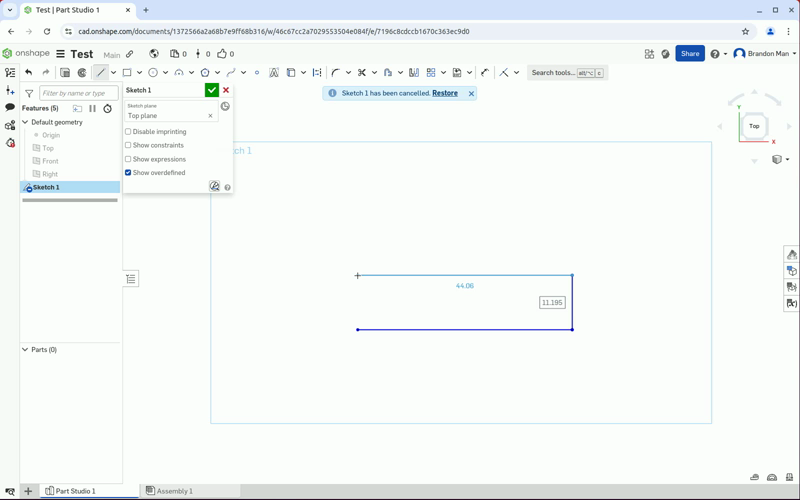
key_up(shift)
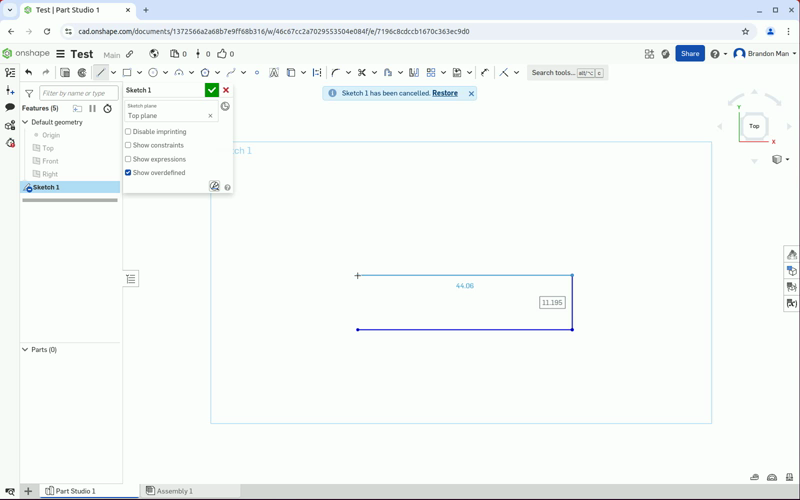
mouse_move(387, 275)
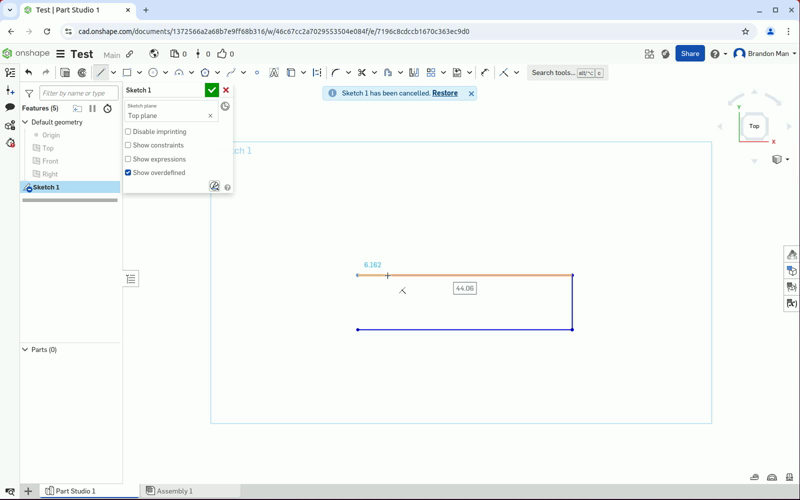
key_down(shift)
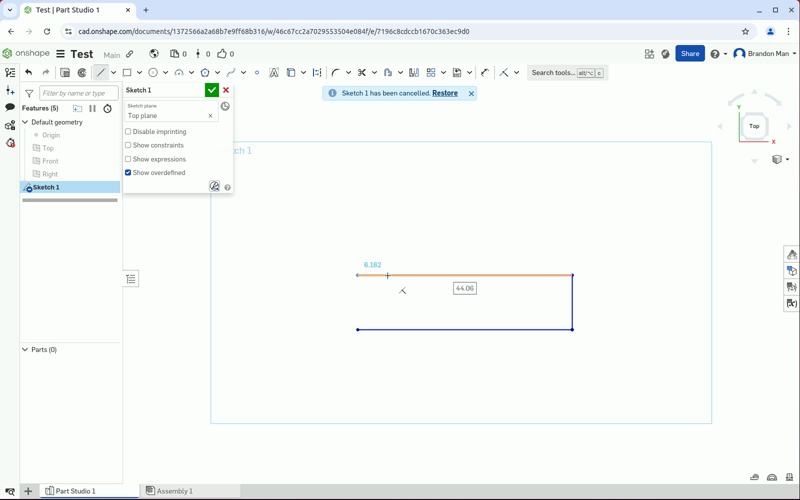
mouse_move(357, 329)
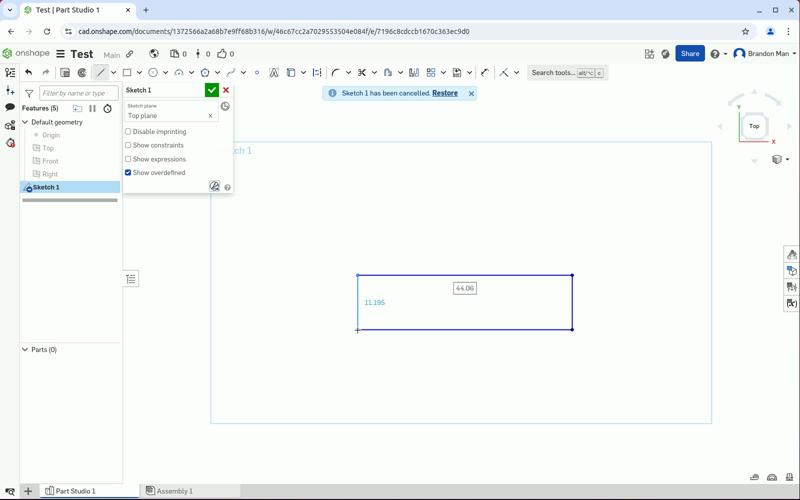
key_up(shift)
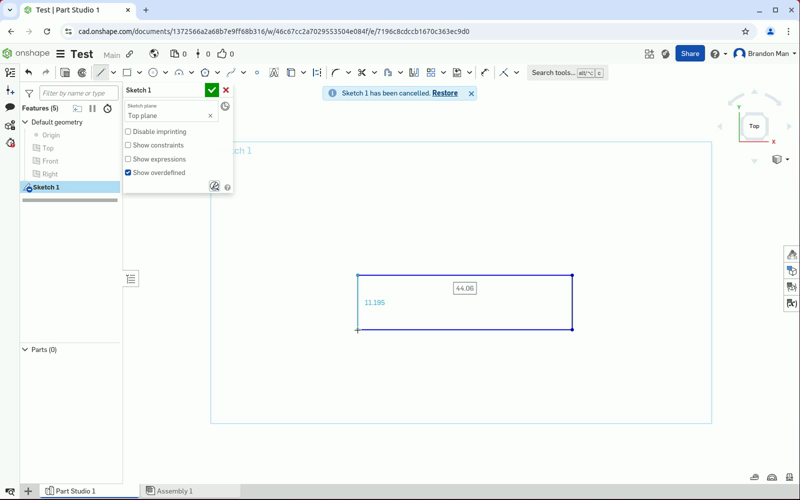
click(357, 329)
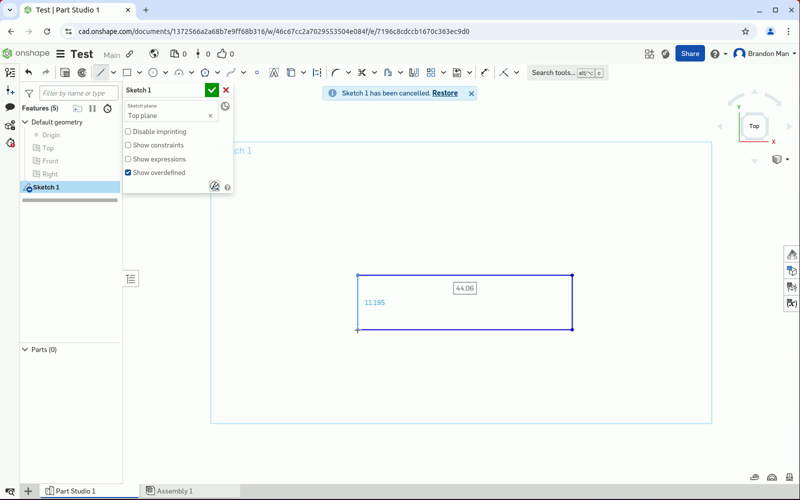
key(esc)
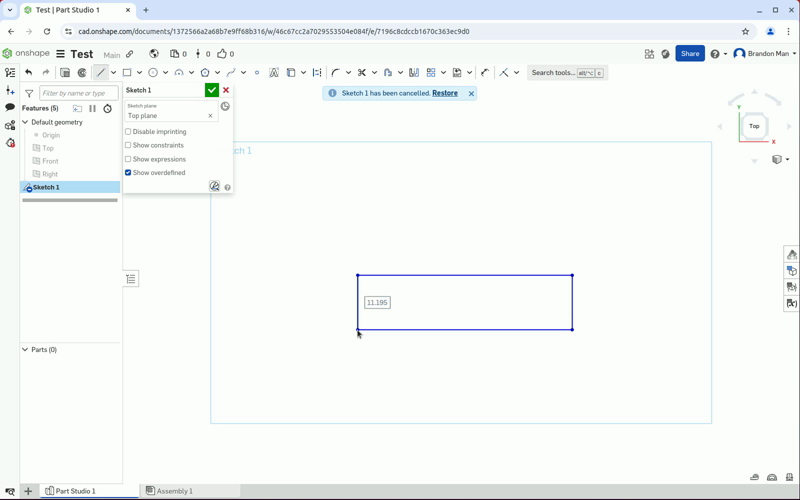
mouse_move(461, 289)
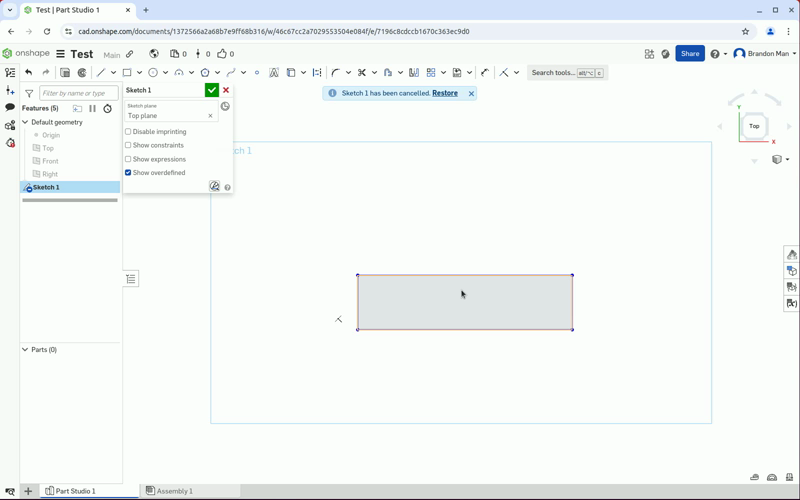
click(461, 289)
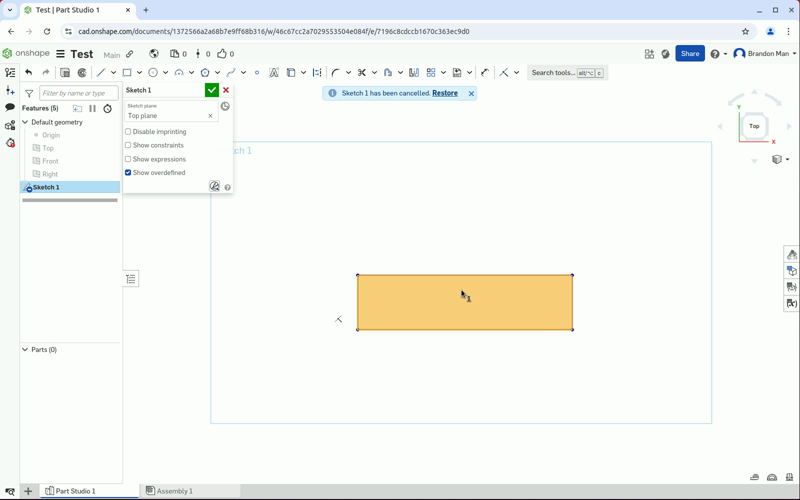
mouse_move(73, 352)
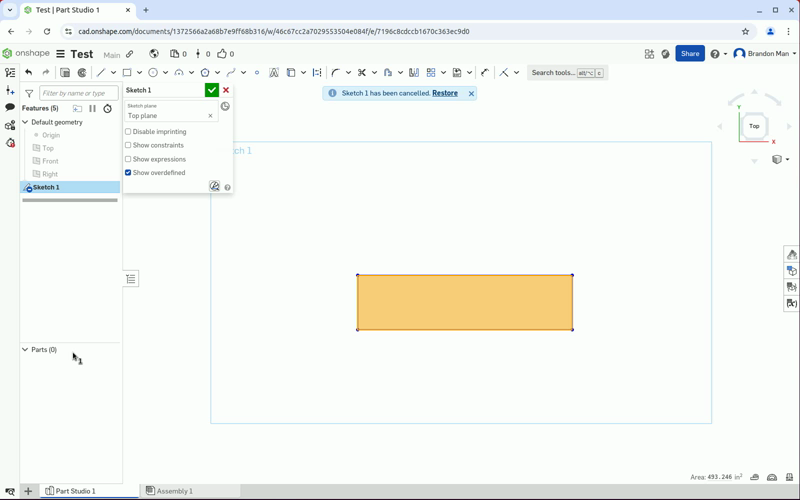
key(shift+y)
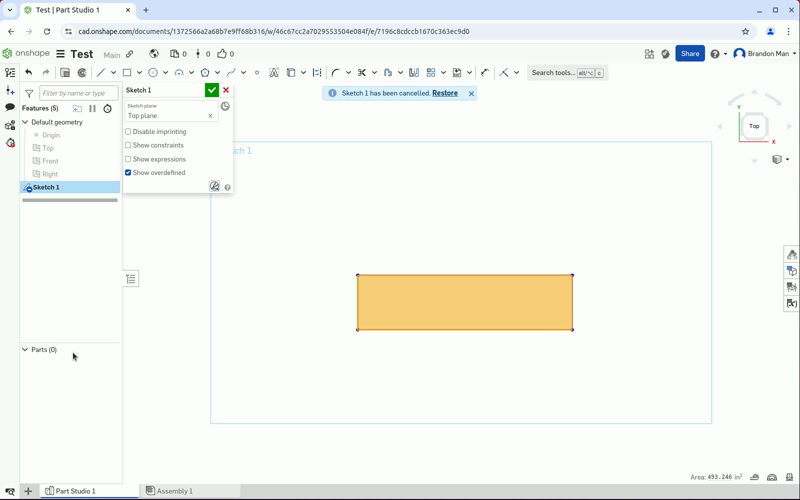
key(shift+e)
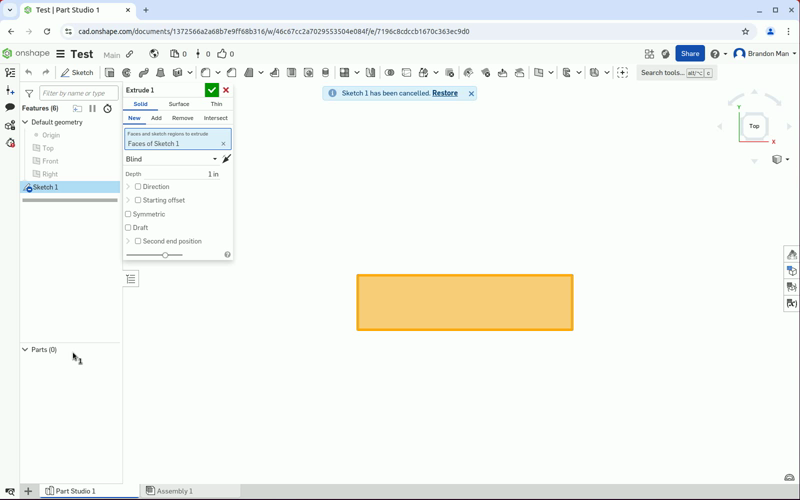
mouse_move(143, 106)
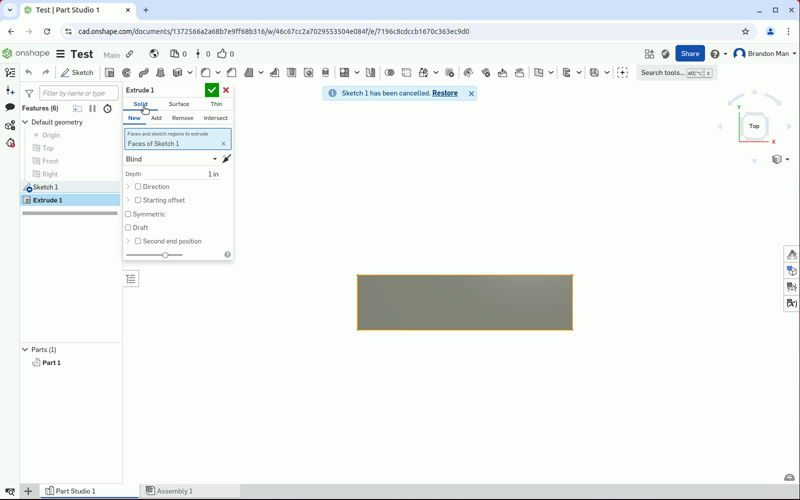
click(143, 106)
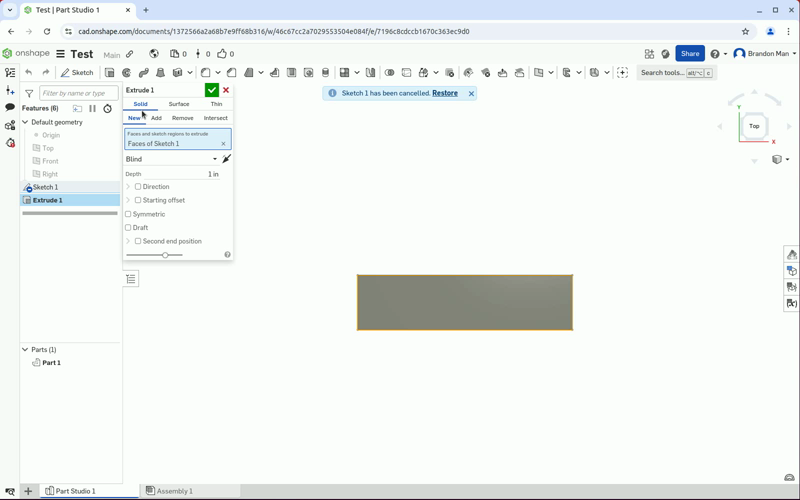
mouse_move(137, 120)
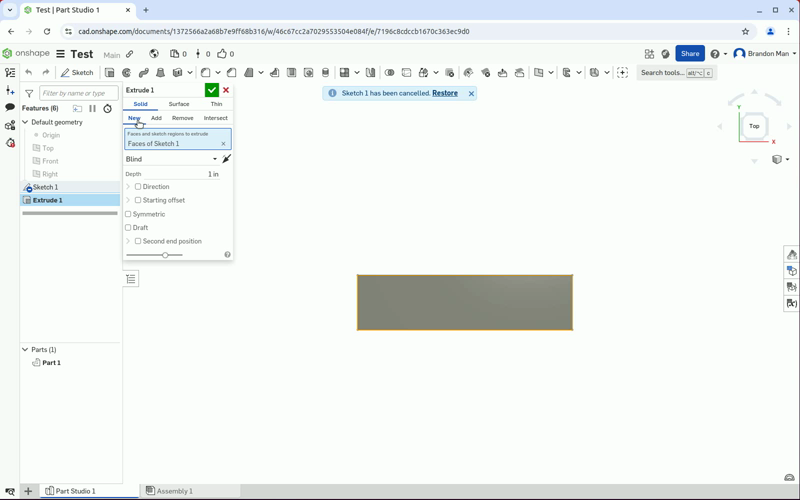
click(137, 120)
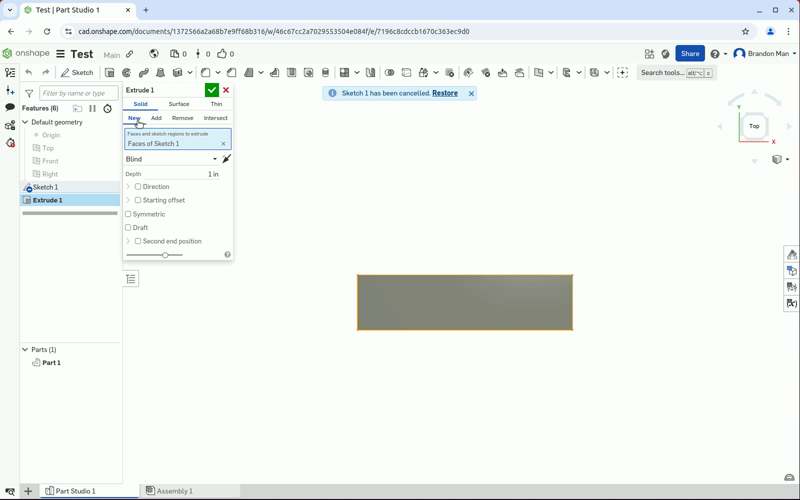
key(tab, 4)
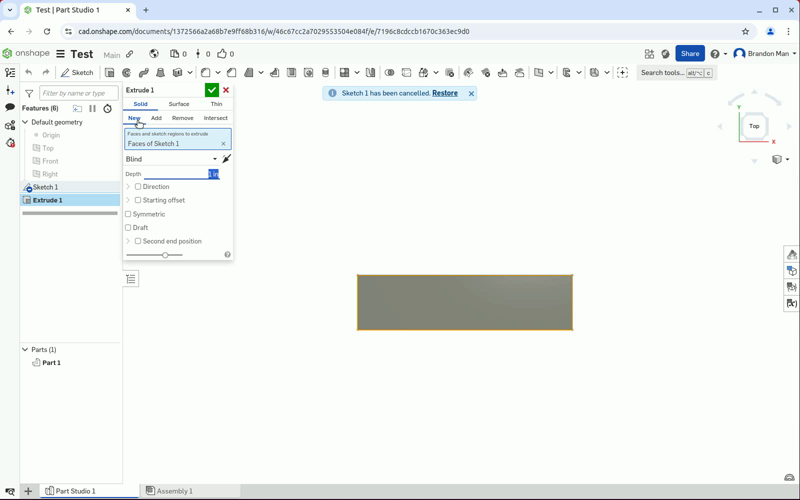
text(2.166)
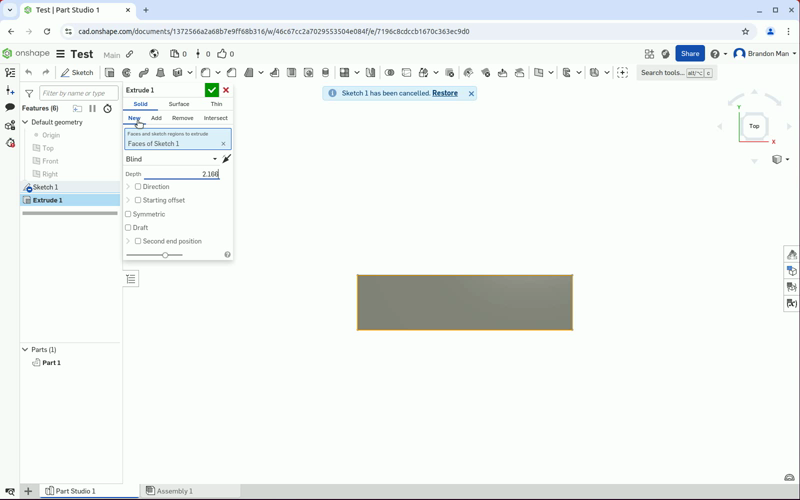
key(enter)
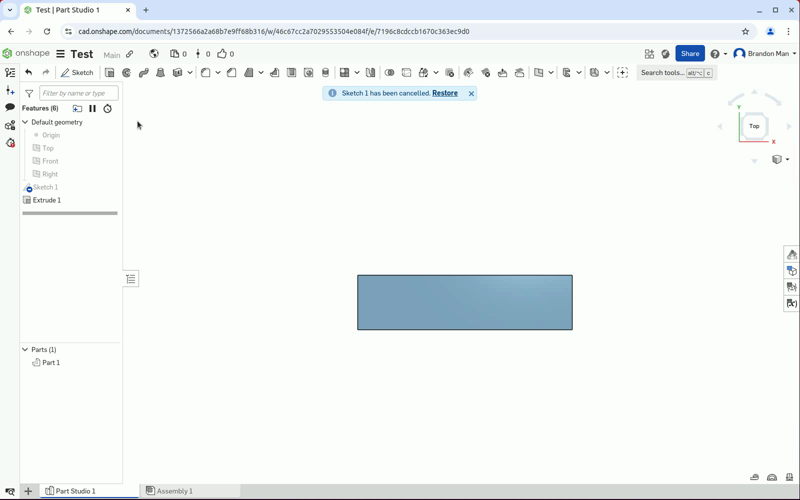
key(shift+h)
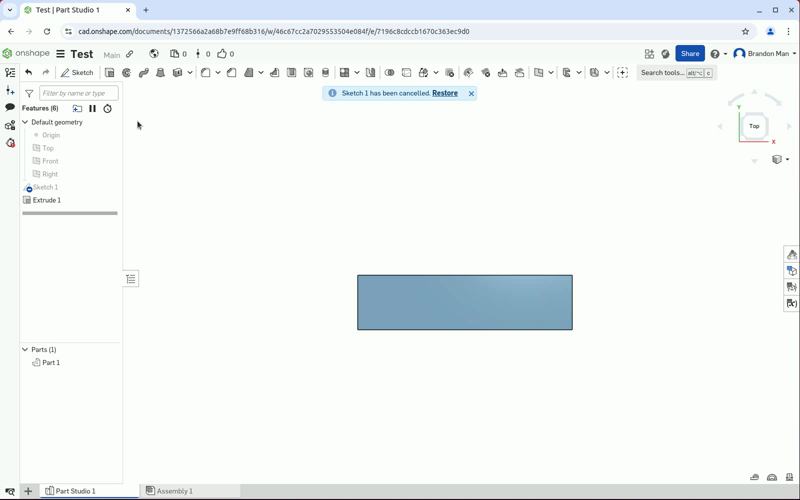
key(shift+h)
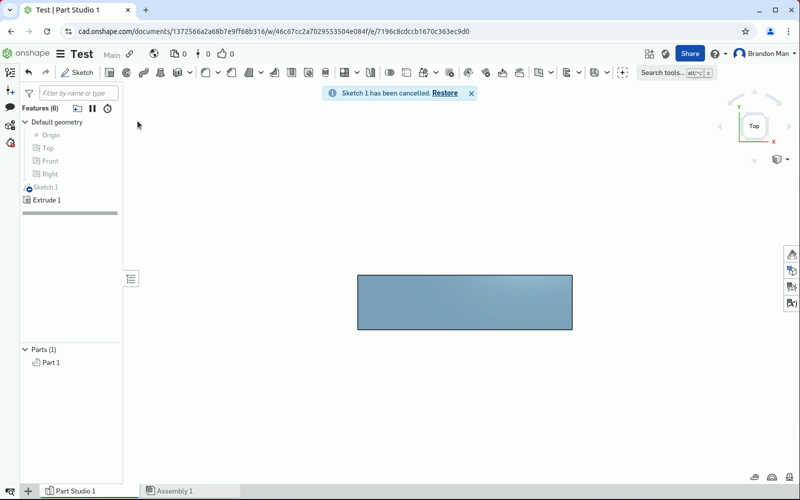
mouse_move(73, 189)
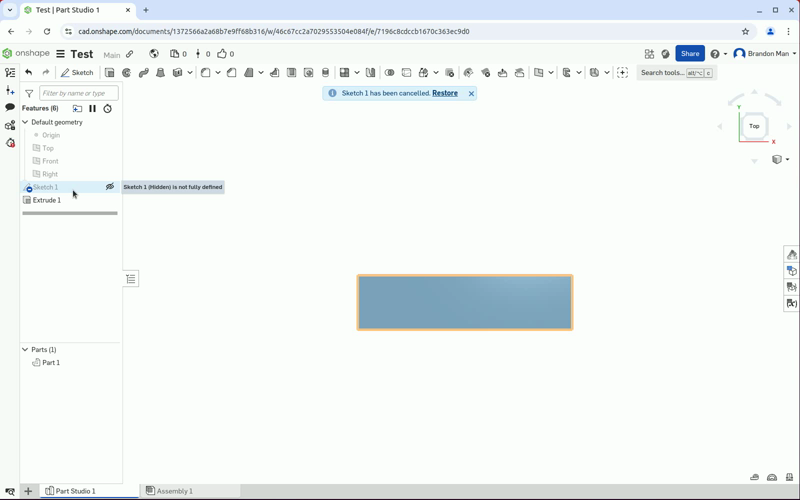
click(73, 189)
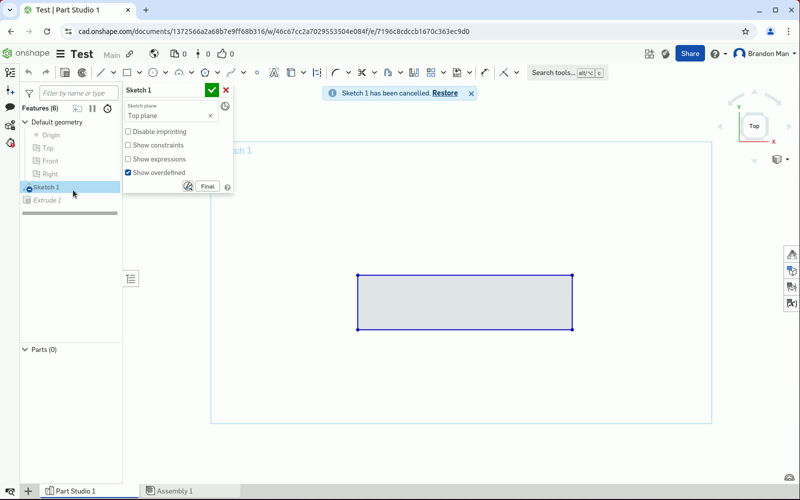
mouse_move(229, 92)
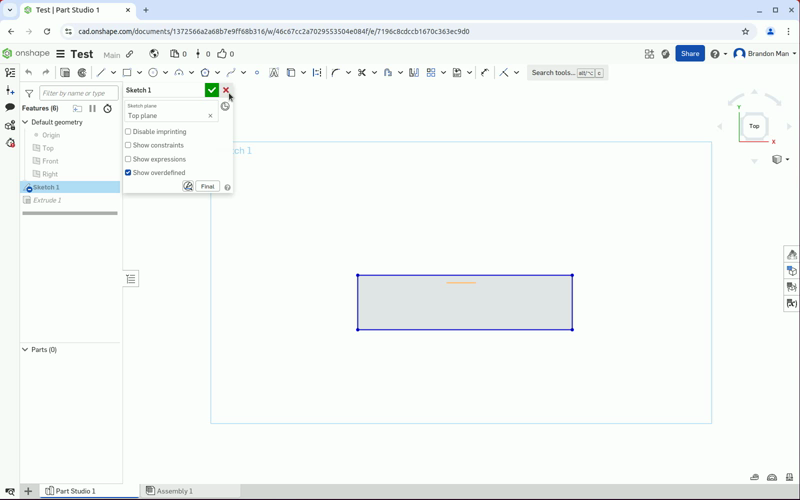
click(229, 92)
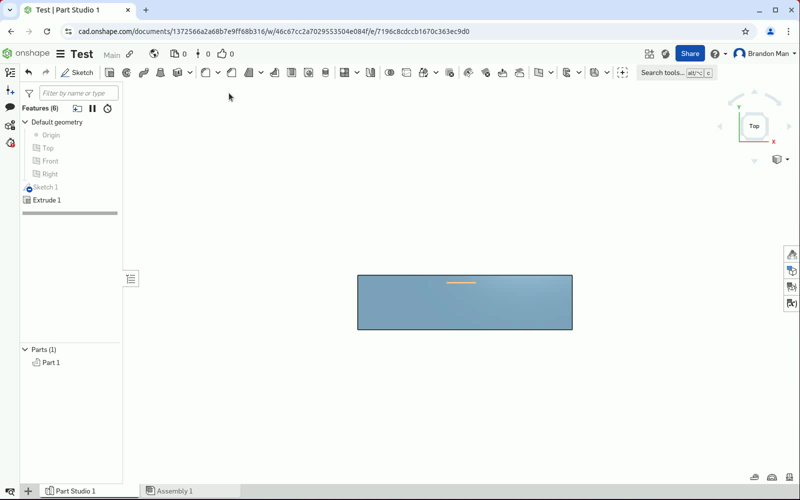
mouse_move(541, 75)
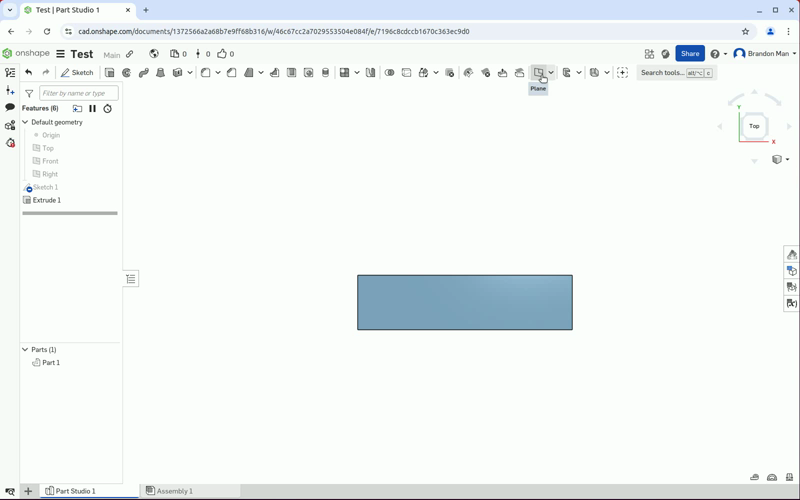
click(541, 75)
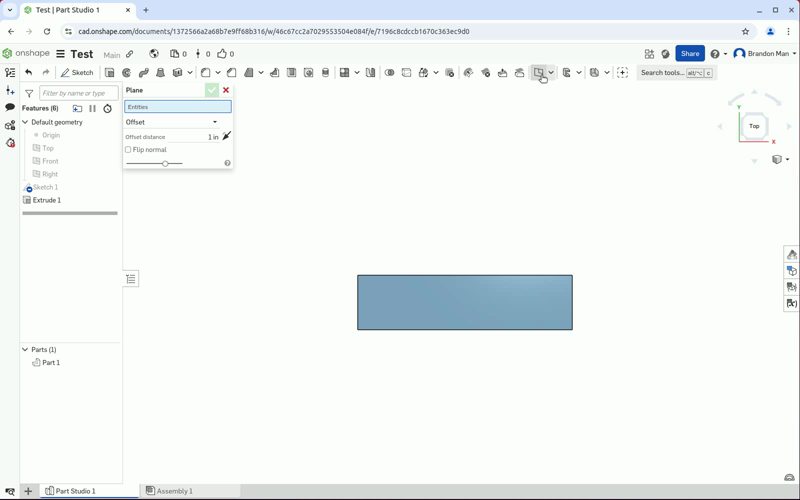
mouse_move(73, 150)
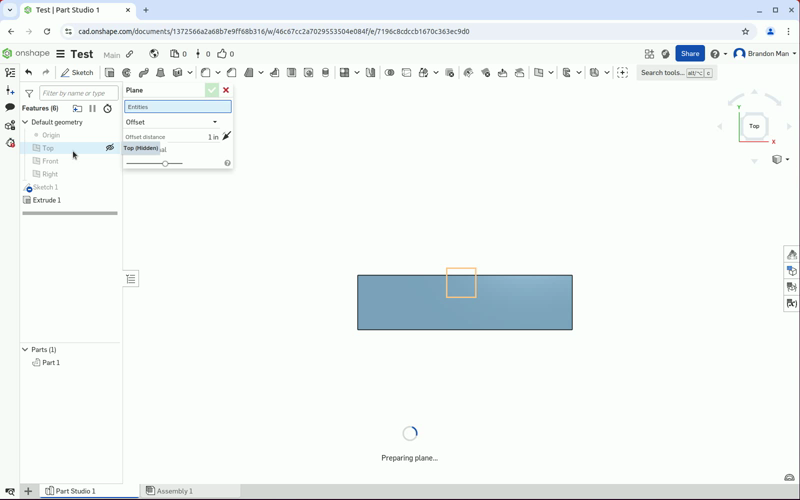
click(73, 150)
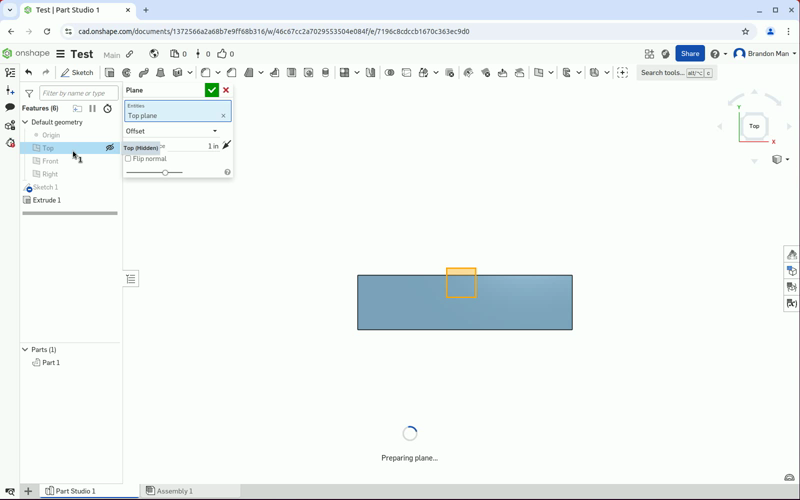
key(tab, 2)
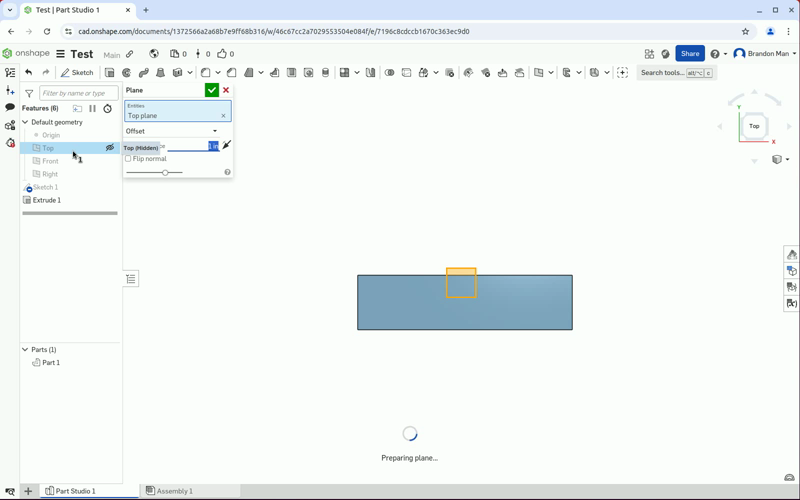
text(2.157)
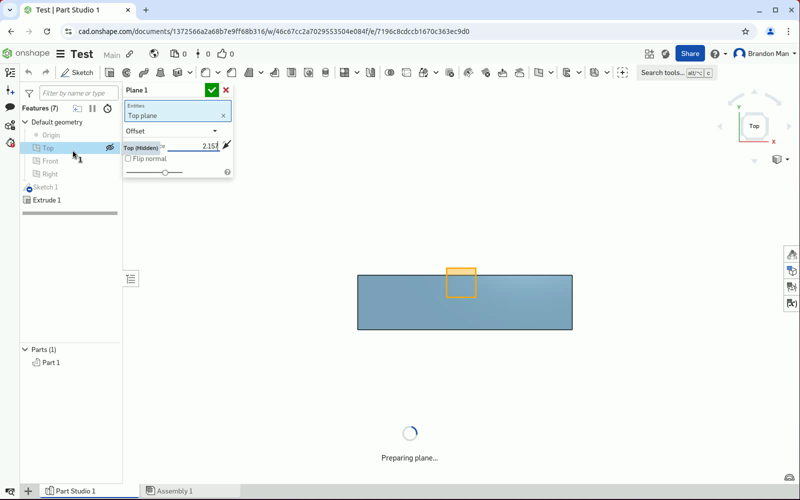
key(enter, 2)
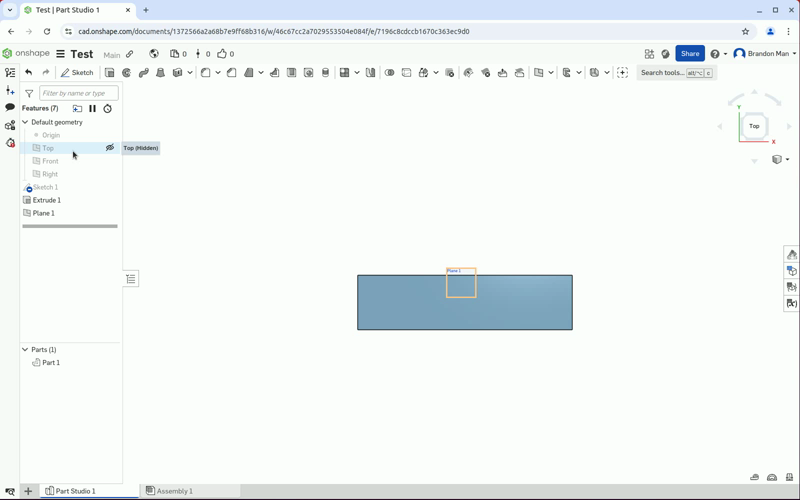
key(shift+s)
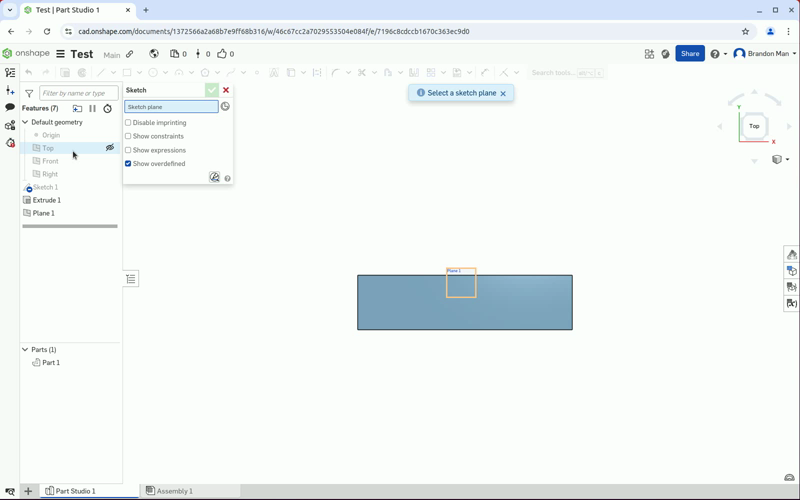
mouse_move(73, 215)
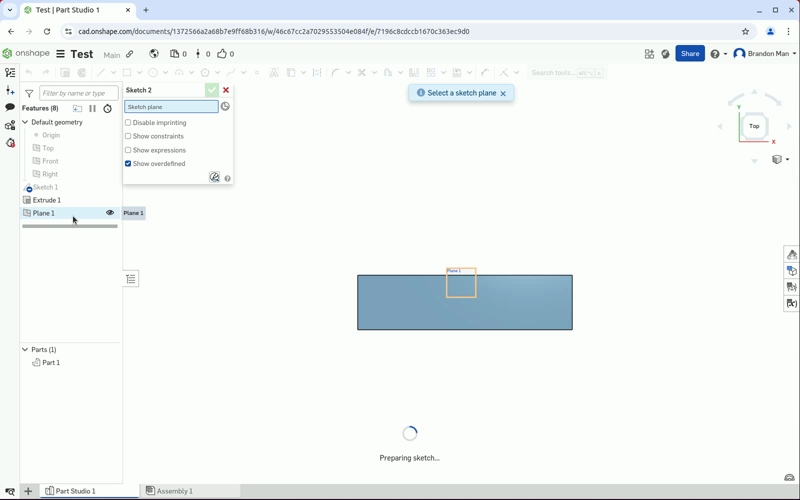
click(73, 215)
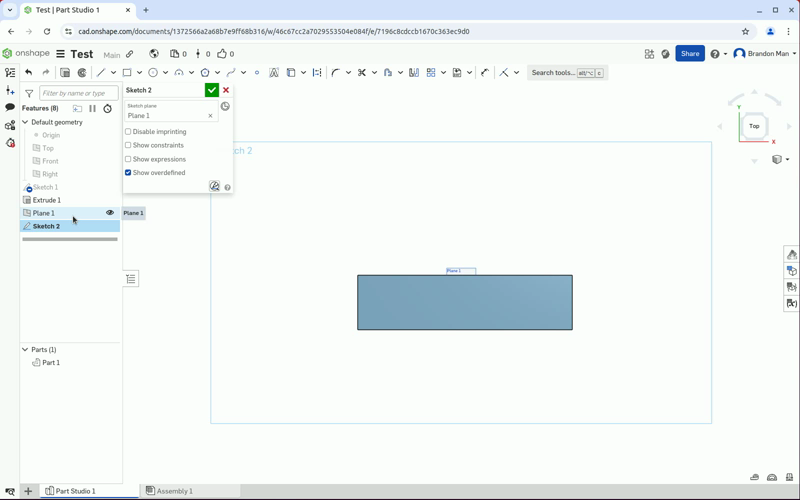
mouse_move(73, 352)
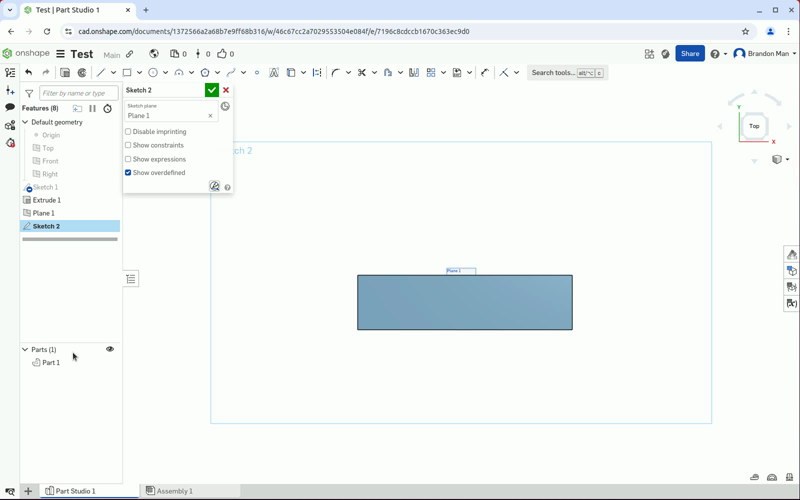
key(y)
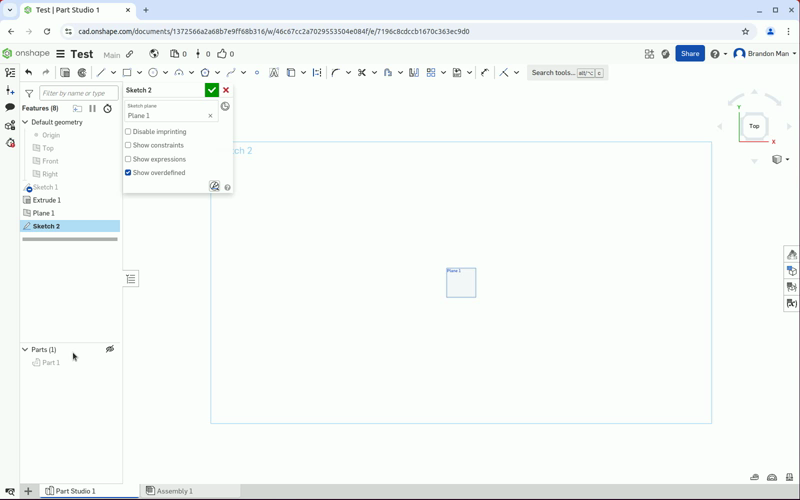
key(l)
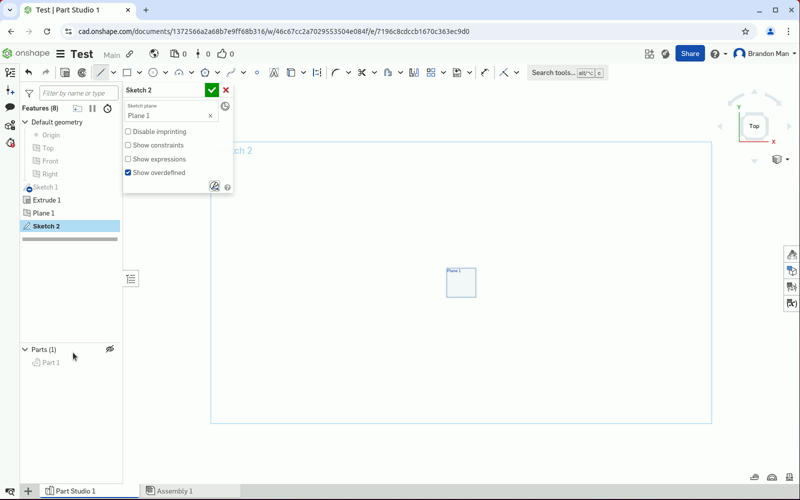
key_down(shift)
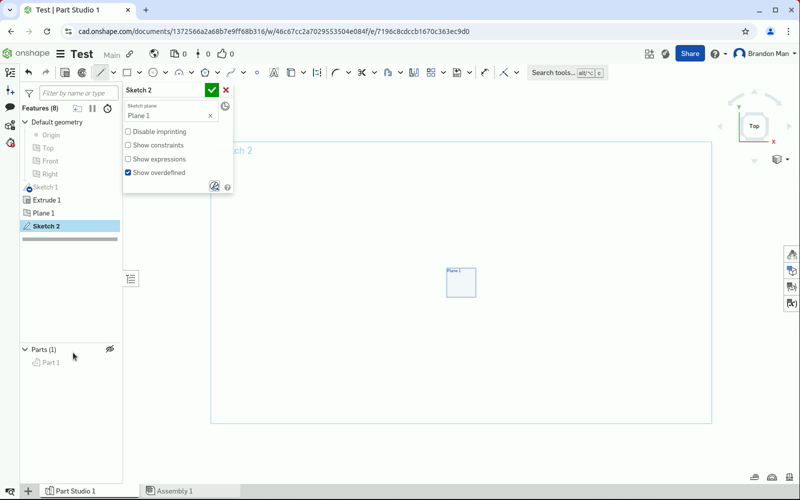
mouse_move(386, 314)
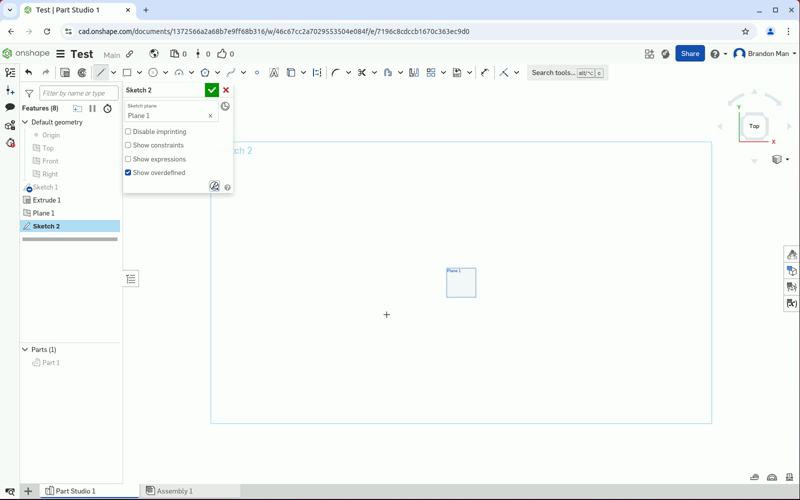
click(386, 314)
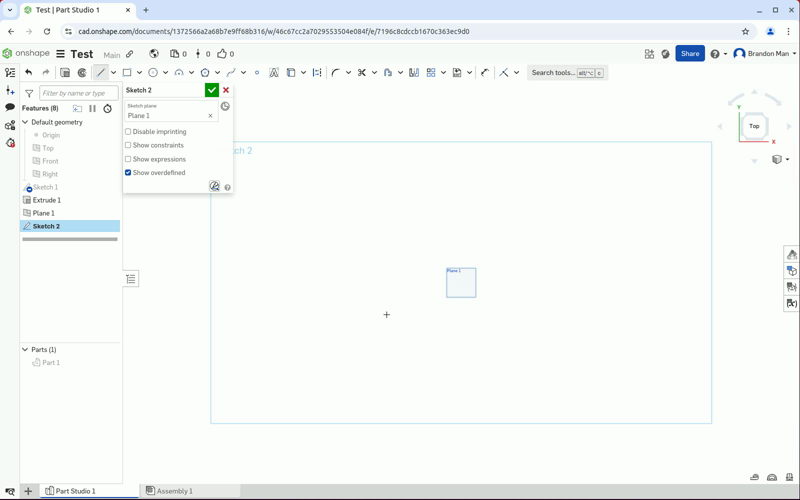
key_up(shift)
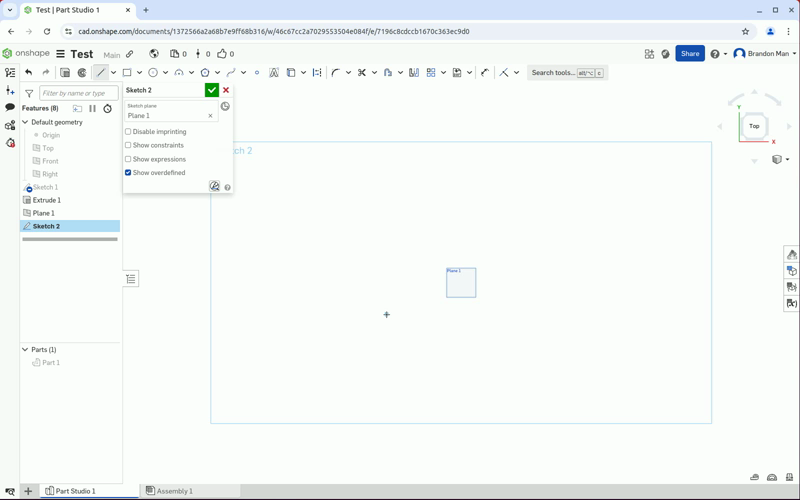
key_down(shift)
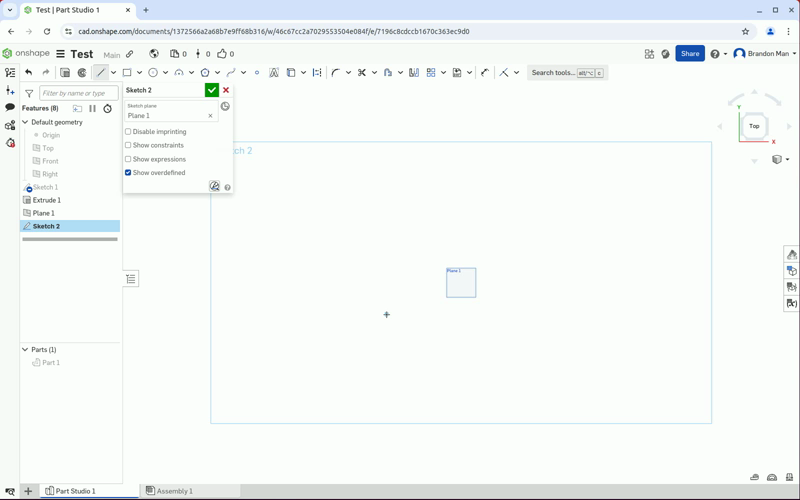
mouse_move(541, 314)
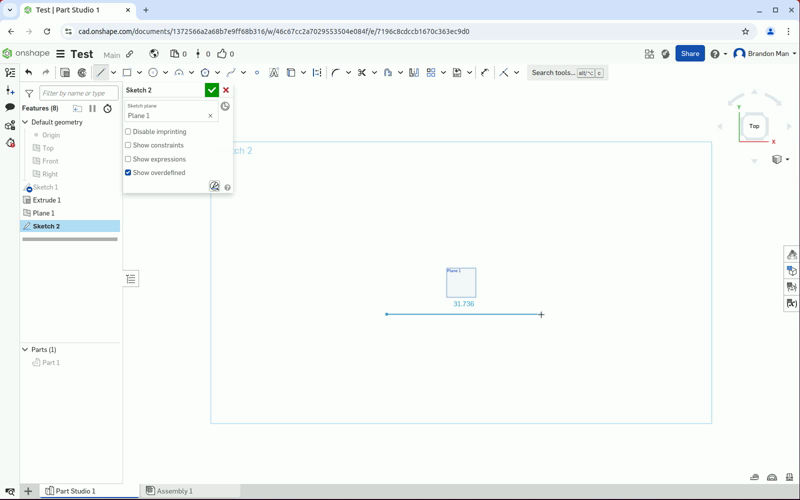
click(541, 314)
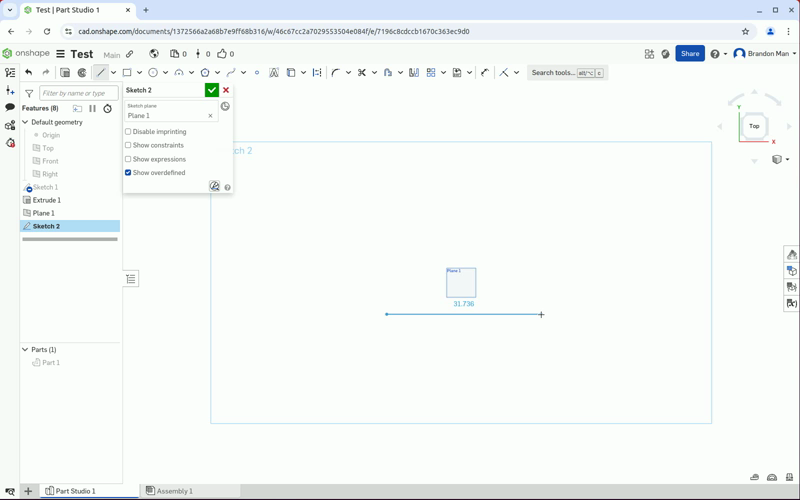
key_up(shift)
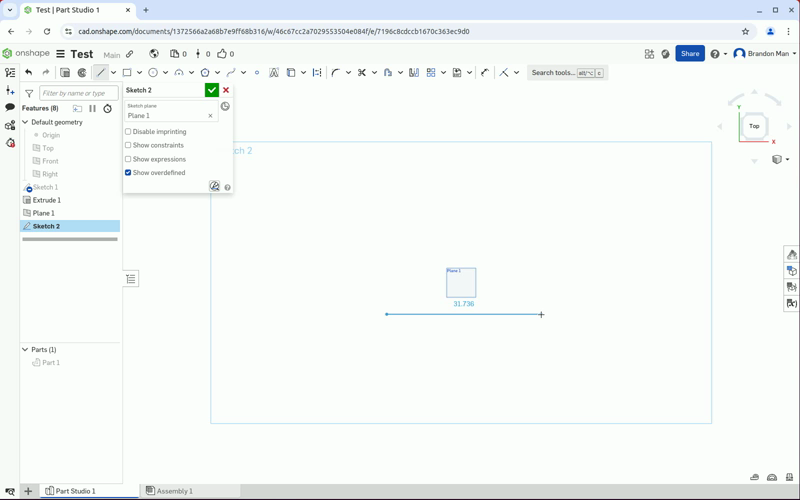
key_down(shift)
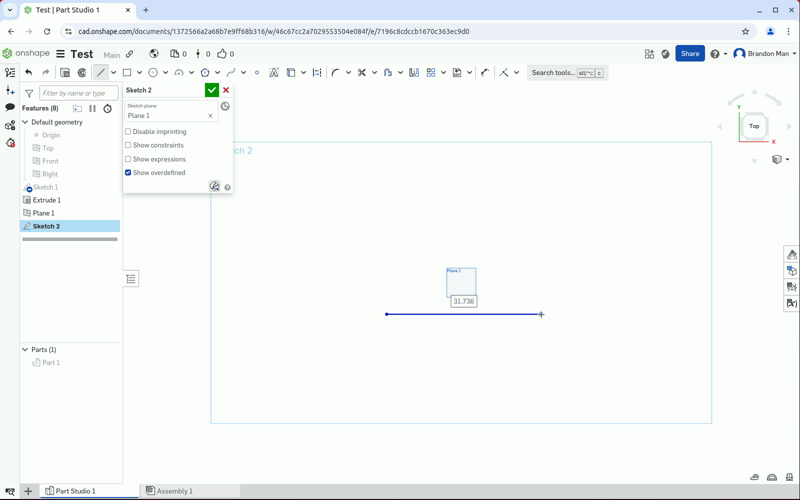
mouse_move(571, 314)
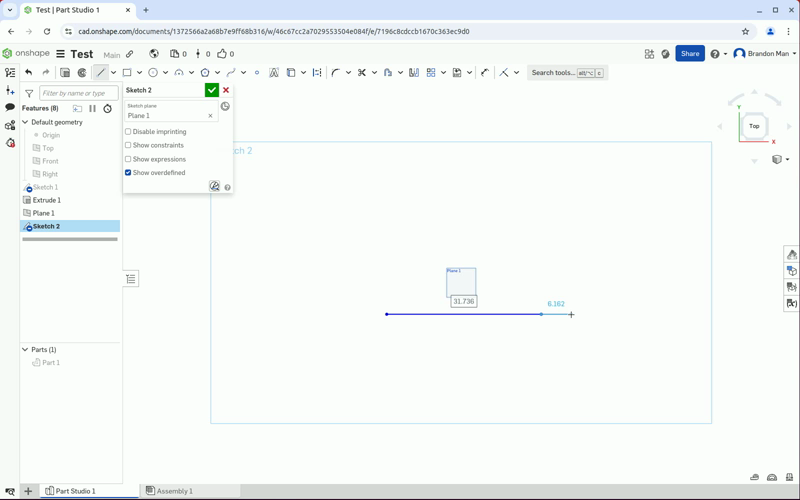
mouse_move(541, 294)
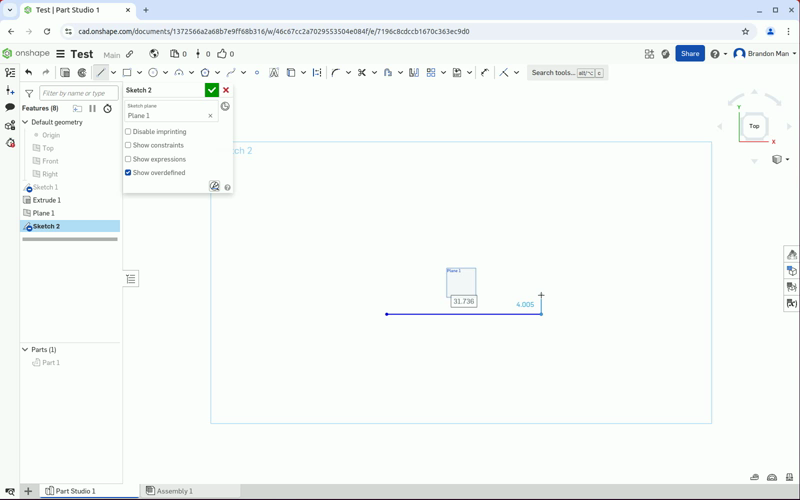
click(541, 294)
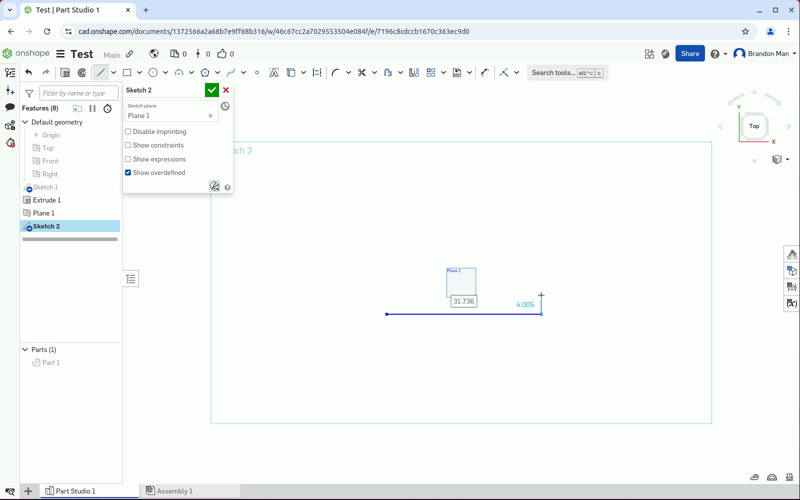
key_up(shift)
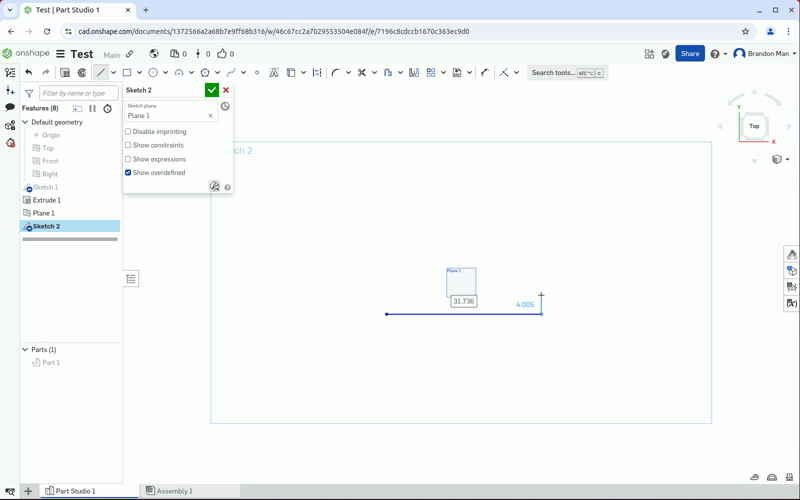
key_down(shift)
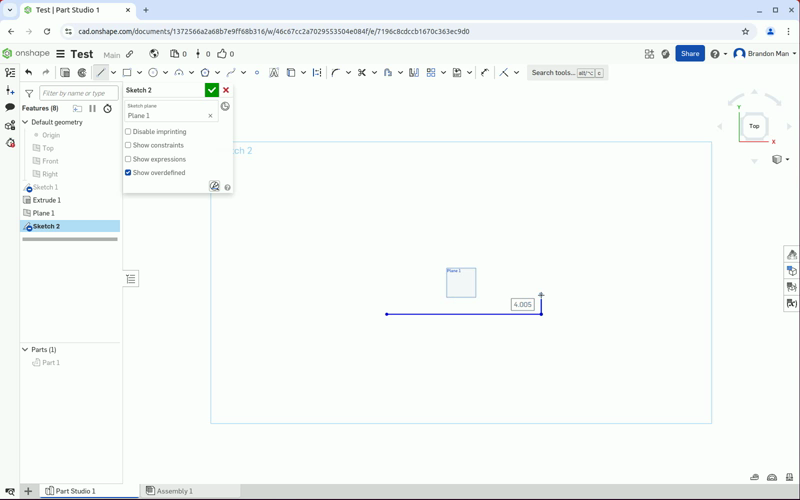
mouse_move(386, 294)
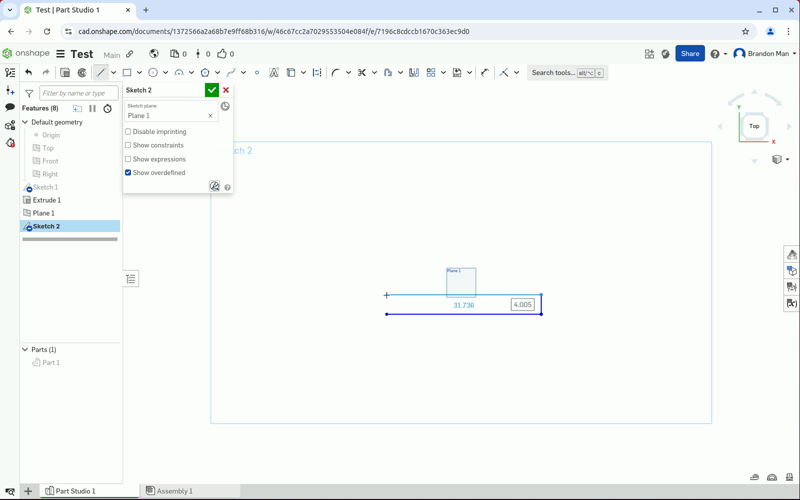
click(386, 294)
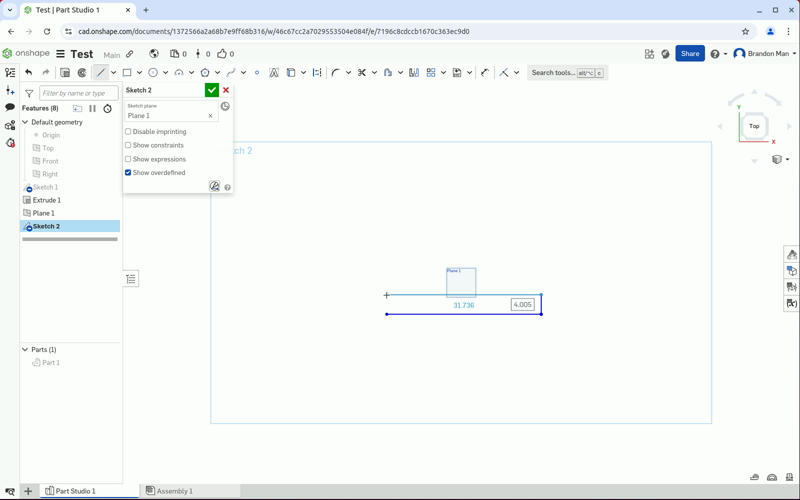
key_up(shift)
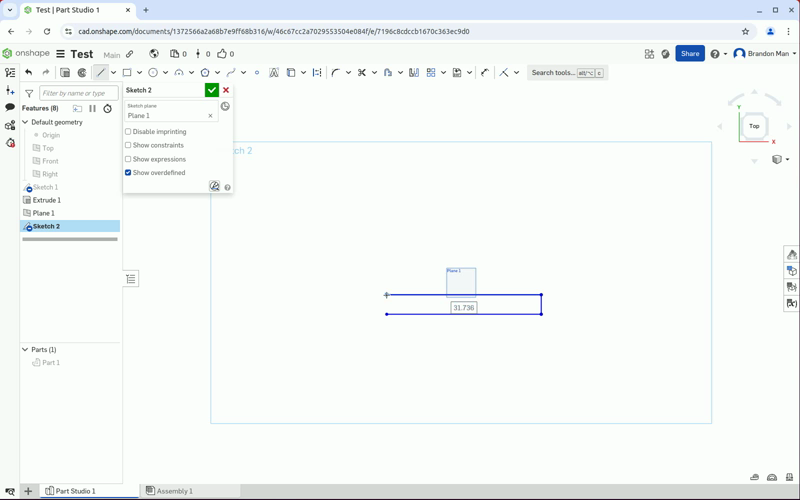
mouse_move(417, 294)
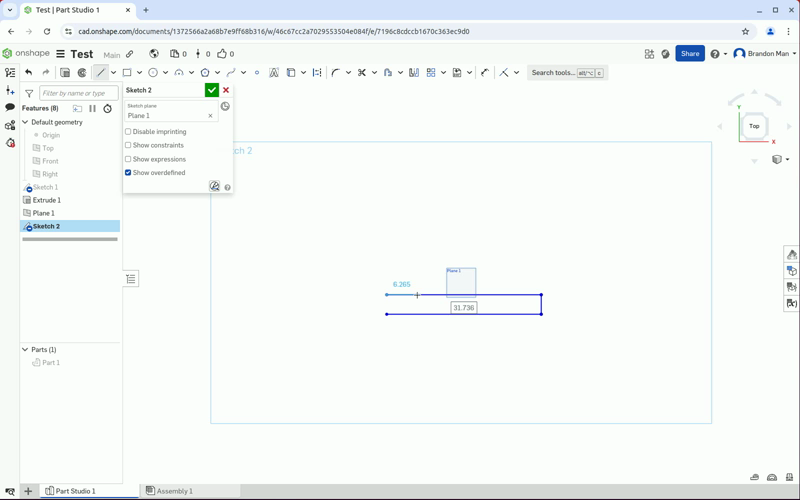
key_down(shift)
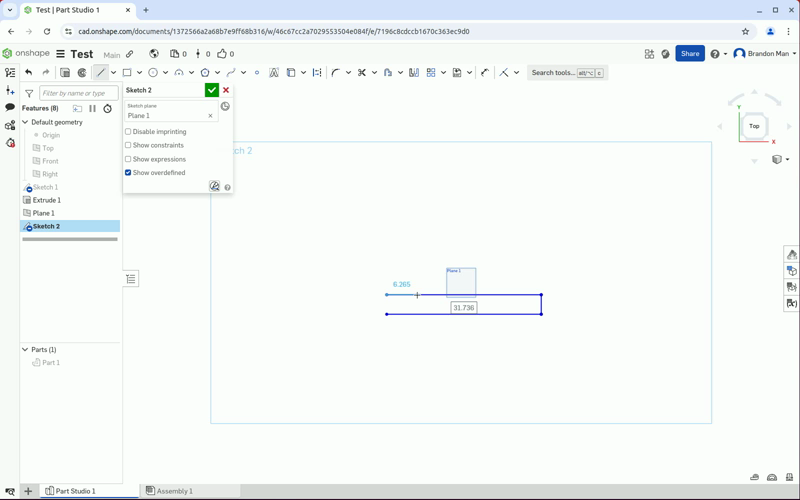
mouse_move(386, 314)
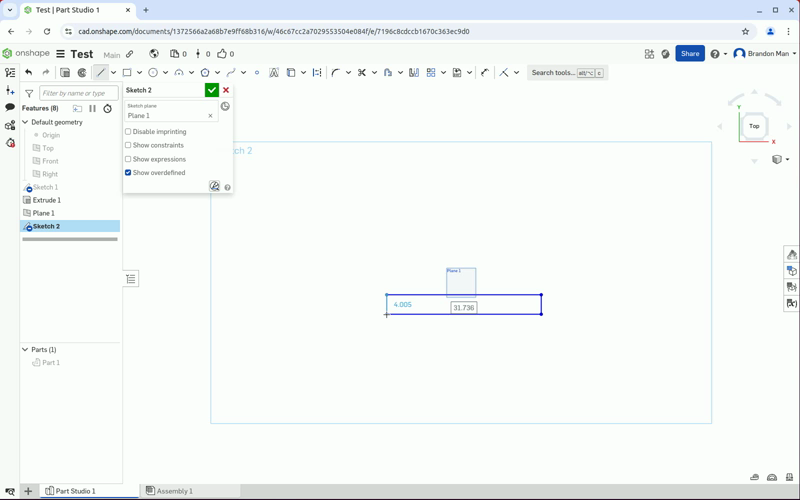
key_up(shift)
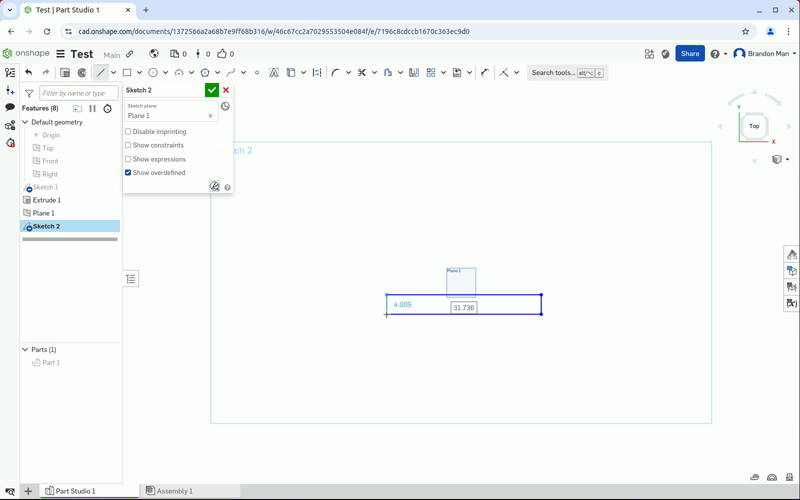
click(386, 314)
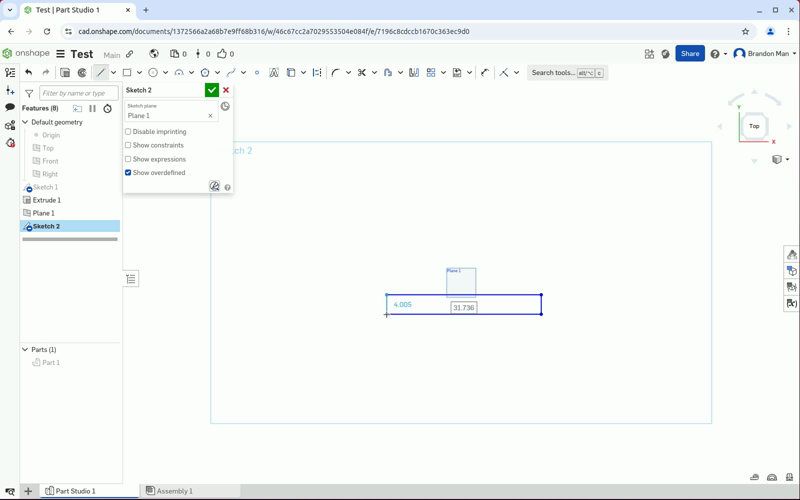
key(esc)
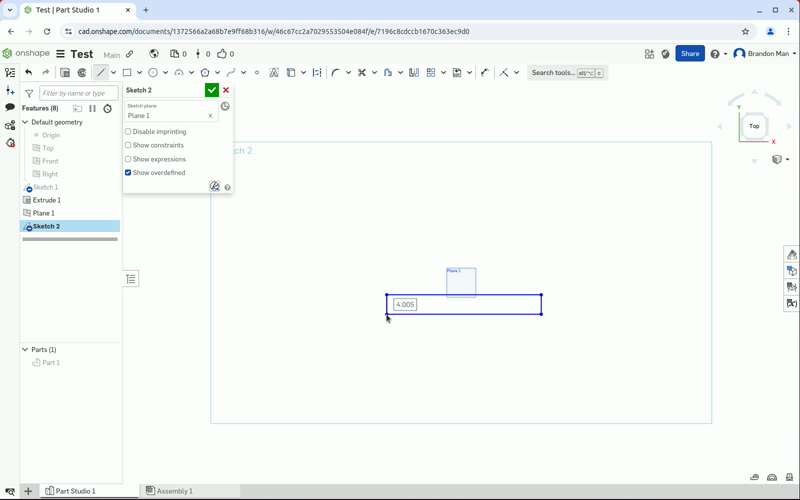
mouse_move(498, 308)
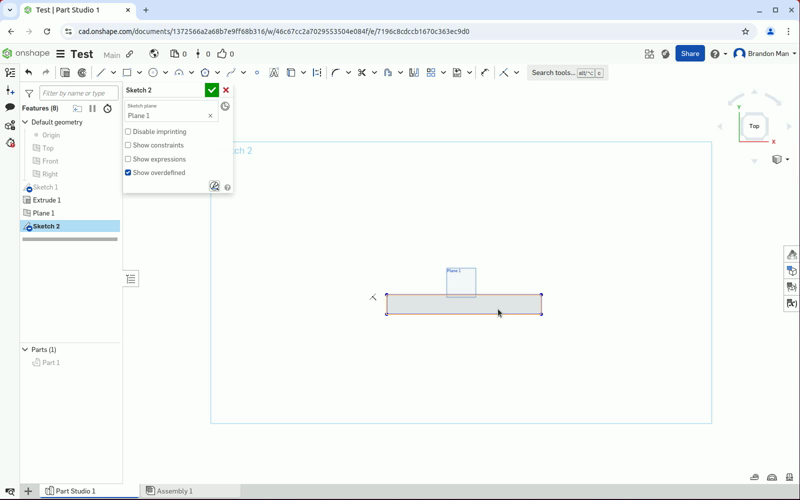
click(498, 308)
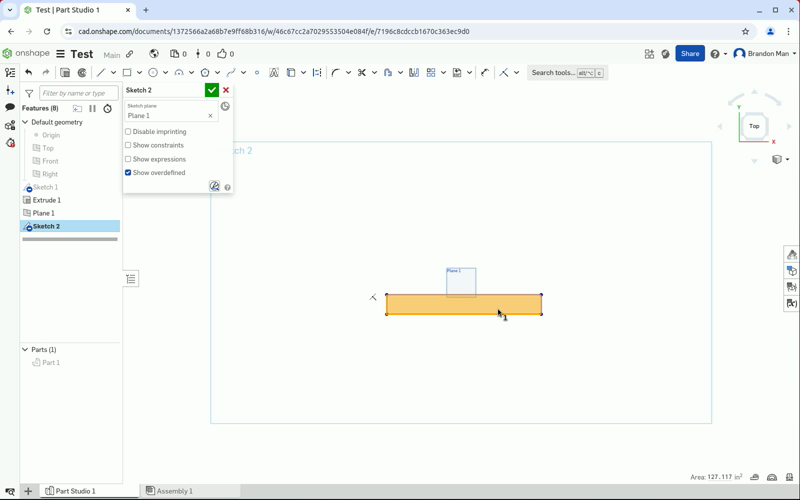
mouse_move(73, 352)
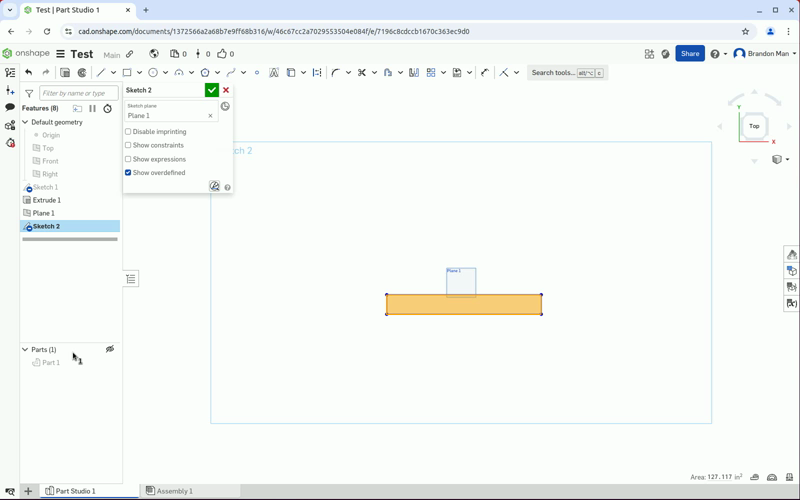
key(shift+y)
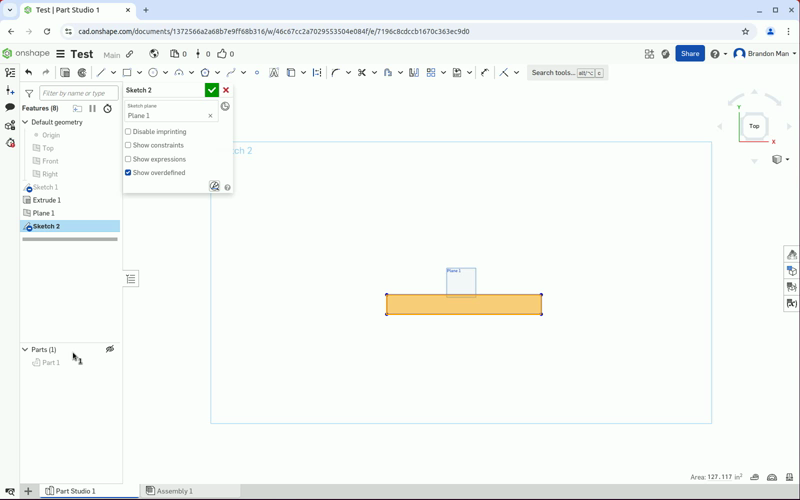
key(shift+e)
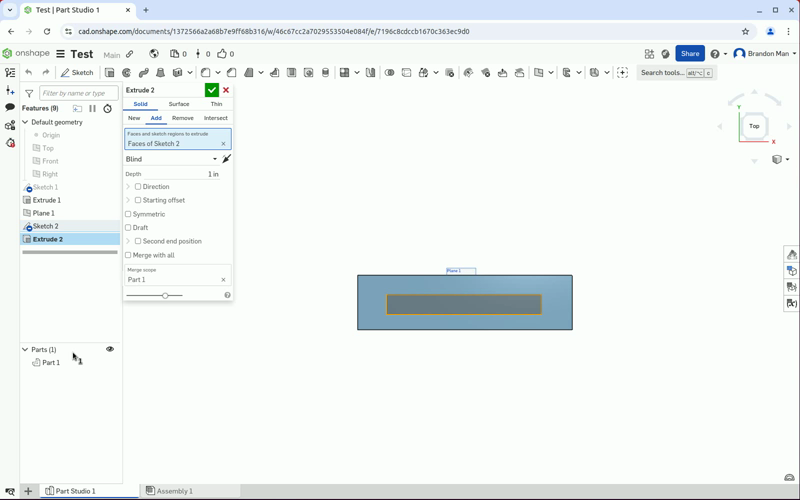
mouse_move(143, 106)
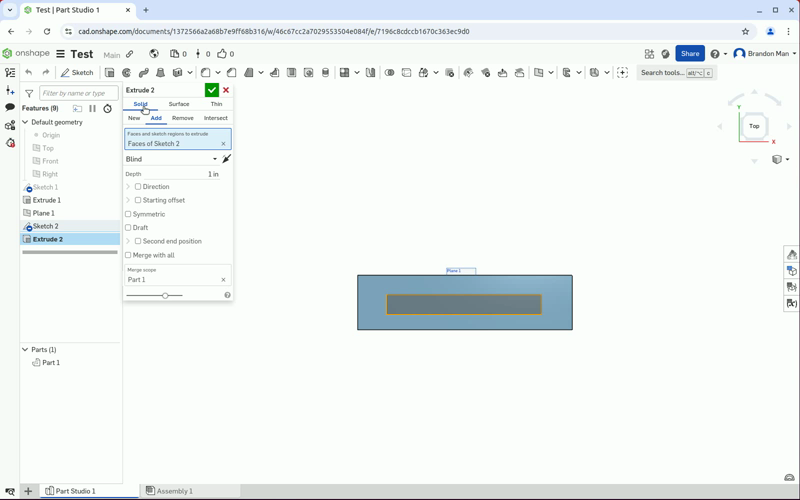
click(143, 106)
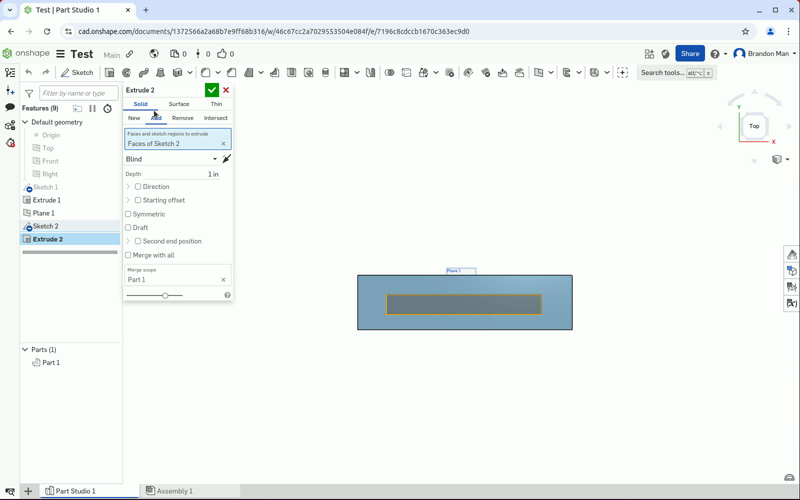
mouse_move(186, 120)
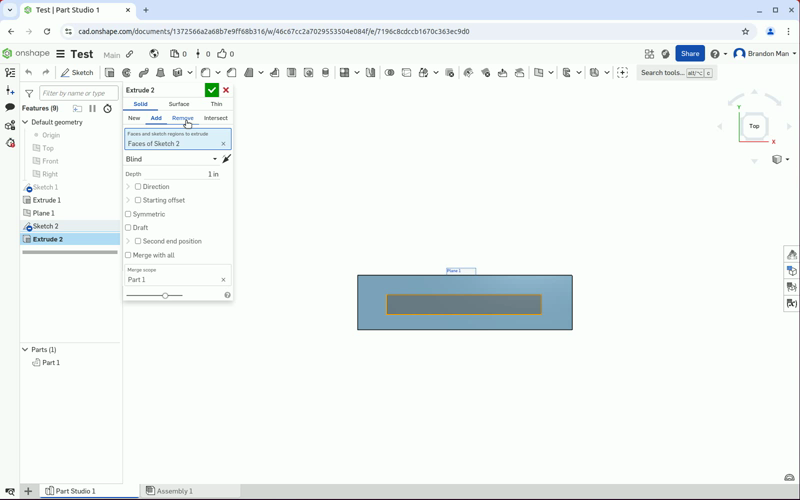
click(186, 120)
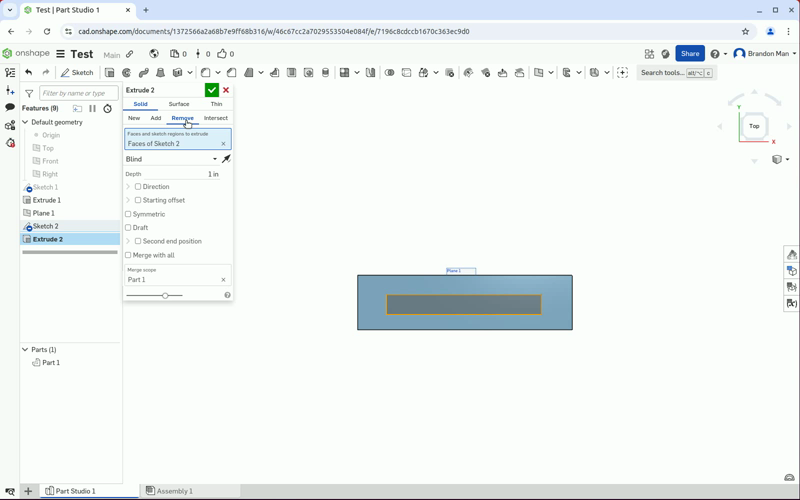
key(tab, 4)
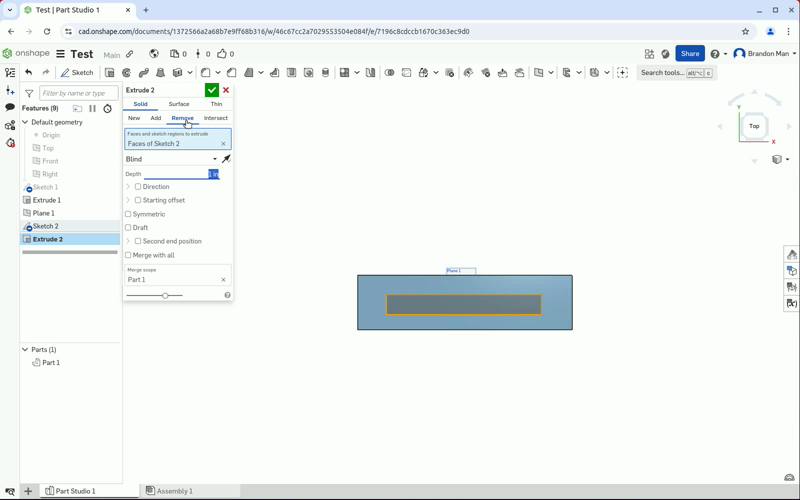
text(5.536)
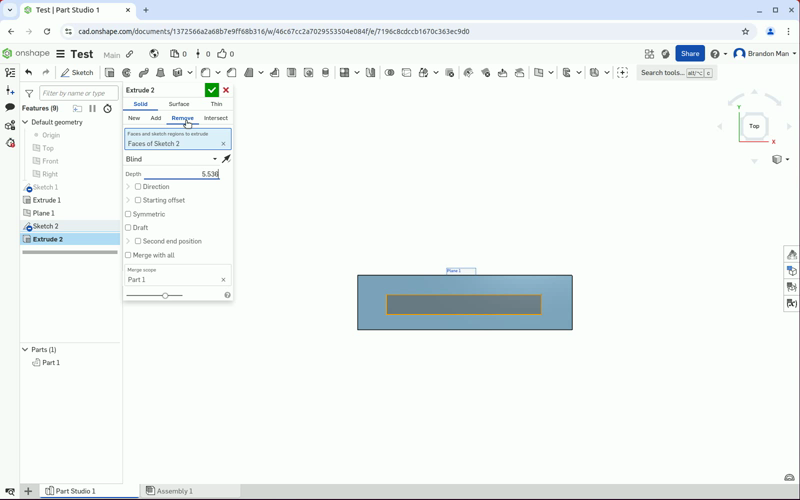
key(tab, 6)
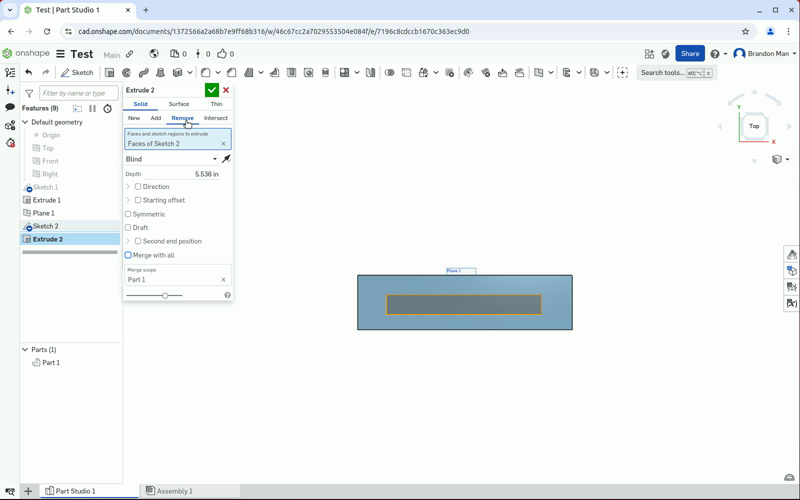
key(space)
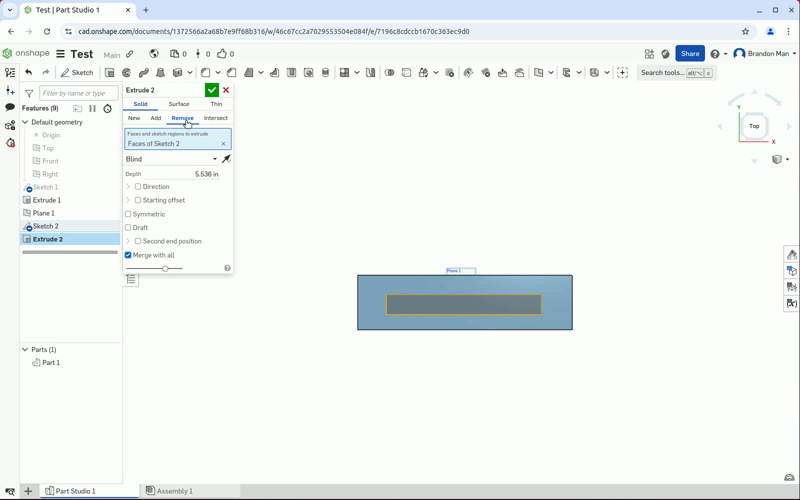
key(enter)
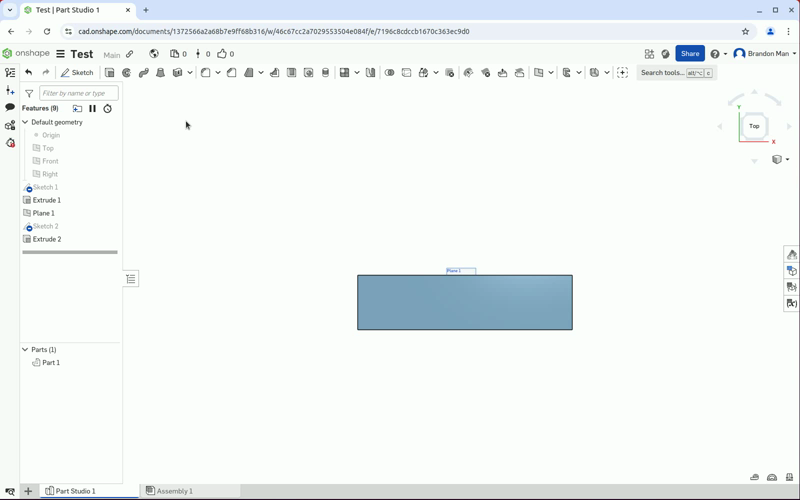
key(shift+h)
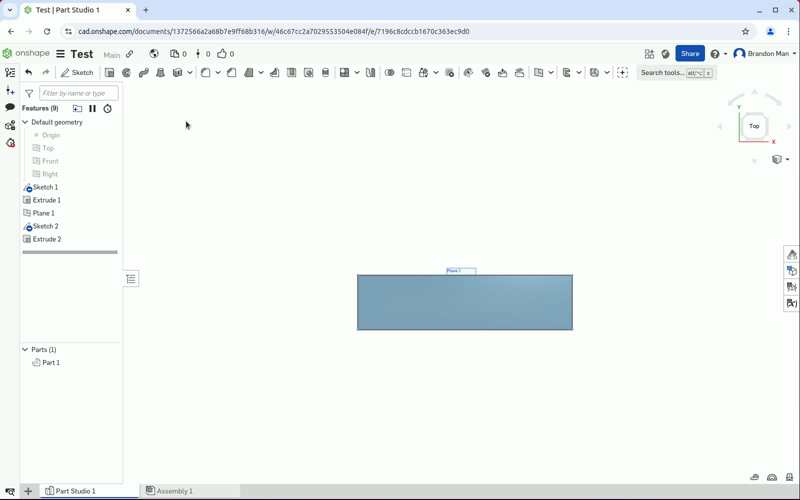
key(shift+h)
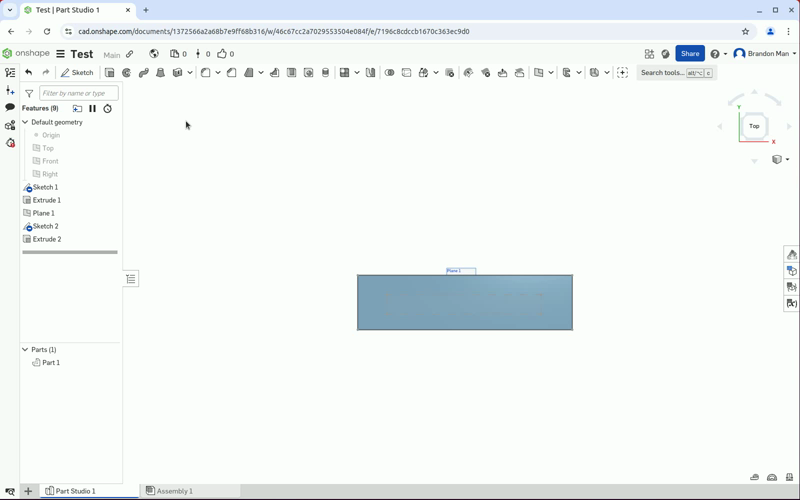
key(shift+7)
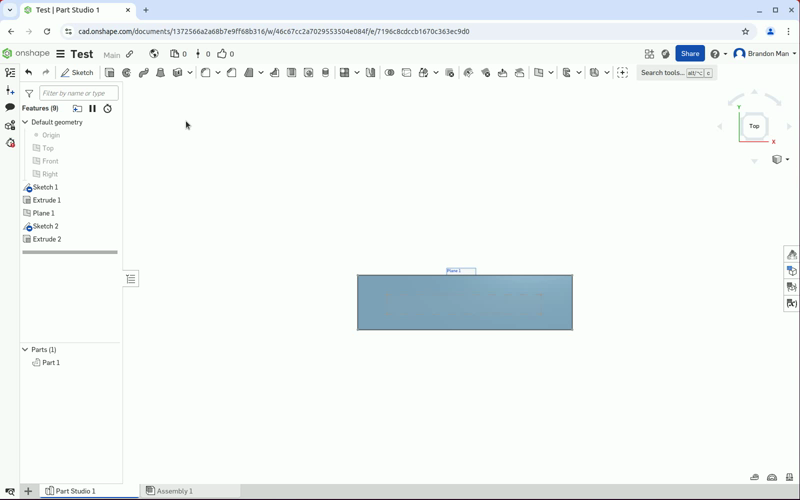
key(up, 3)
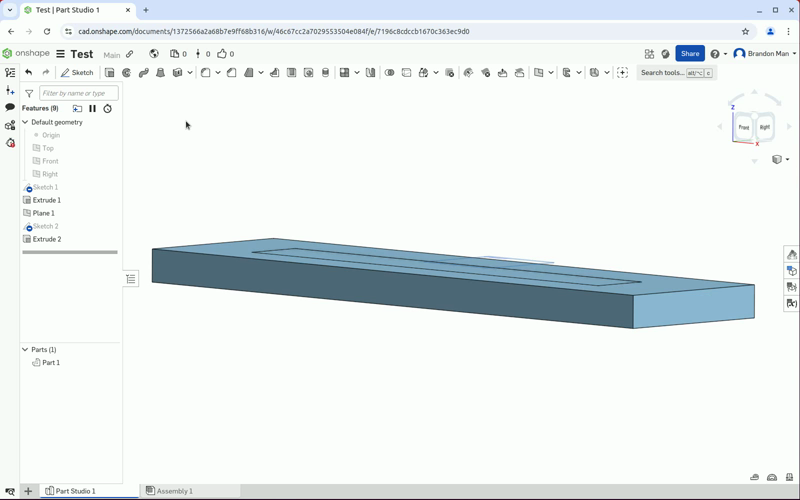
key(left, 3)
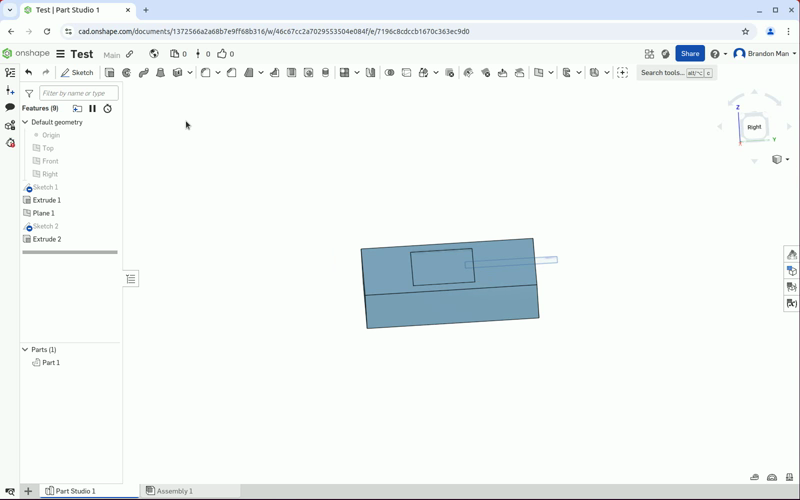
key(right, 3)
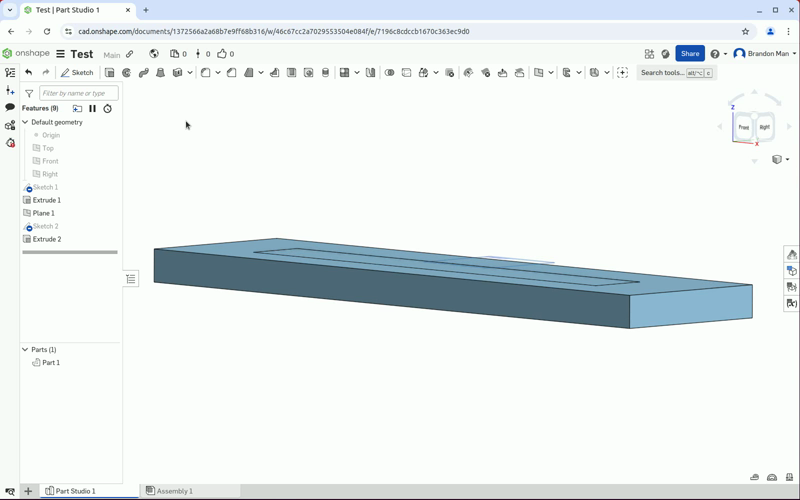
key(down, 3)
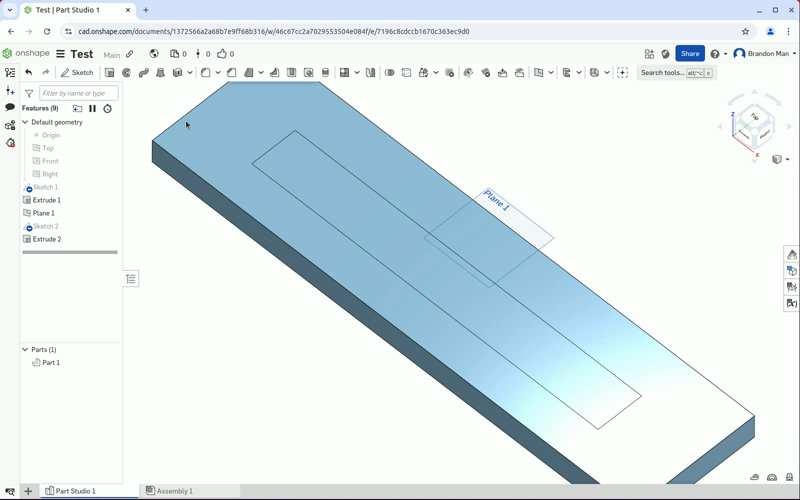
mouse_move(73, 189)
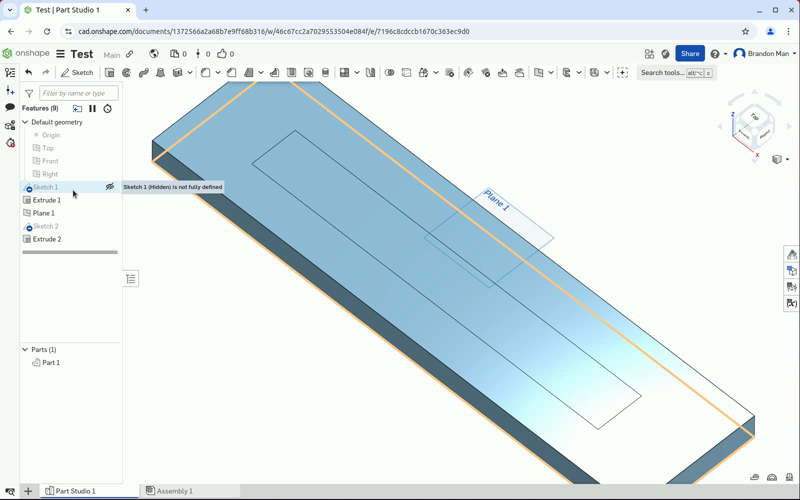
click(73, 189)